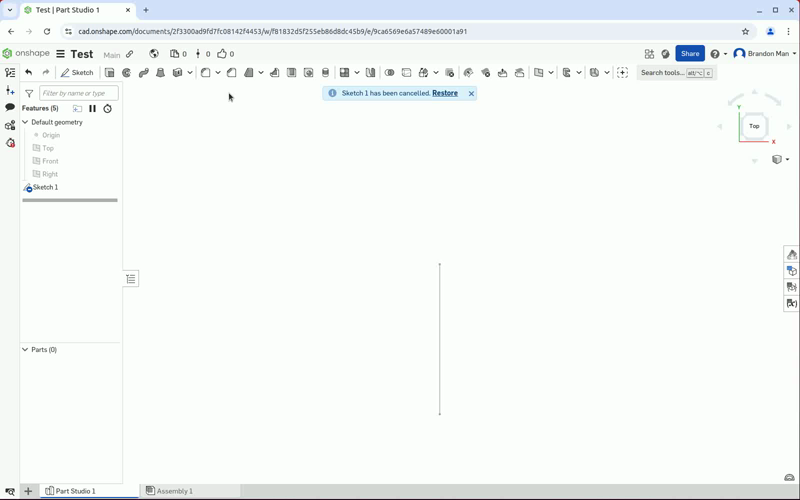
key(shift+h)
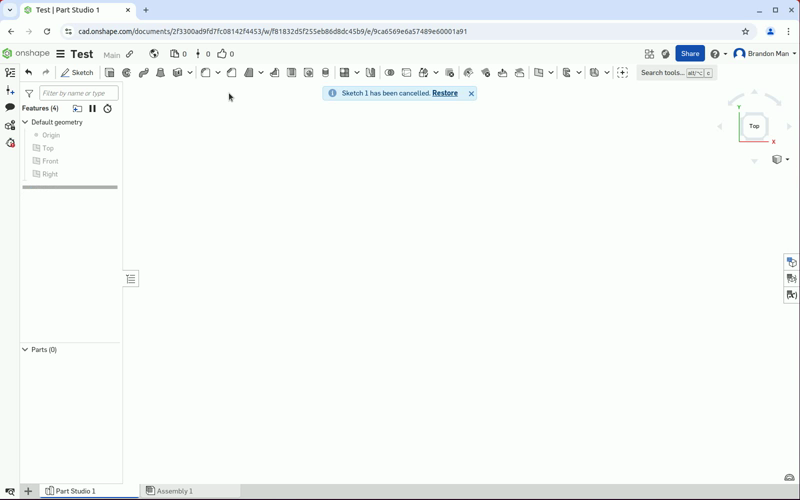
mouse_move(73, 352)
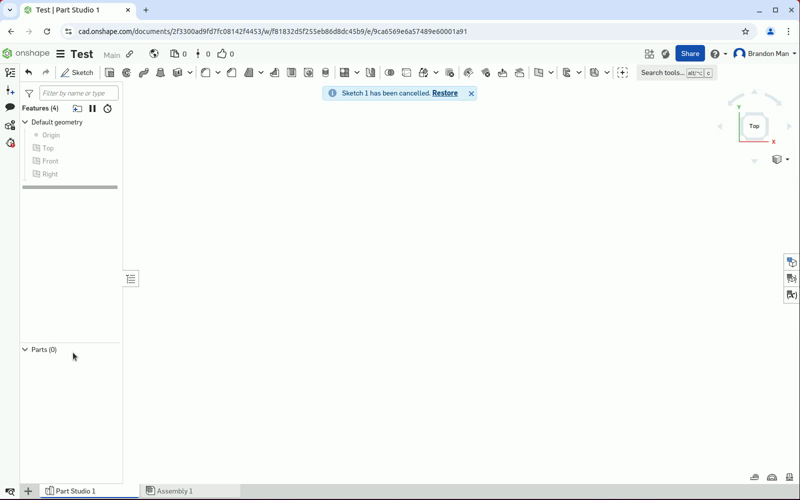
key(y)
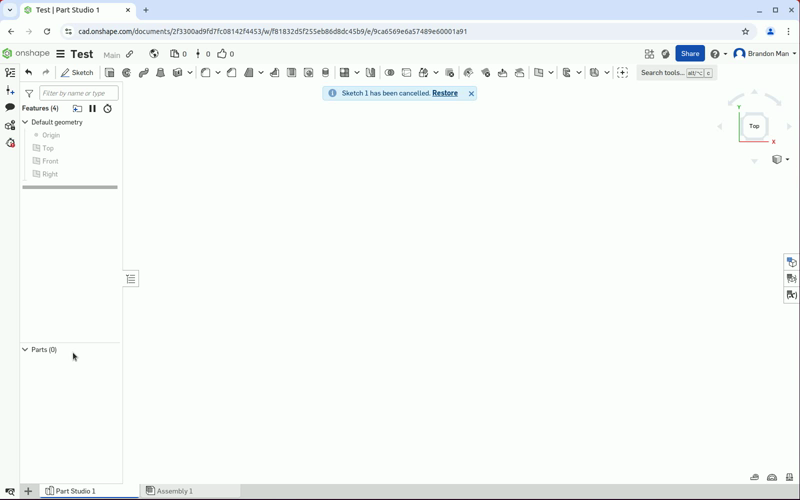
key(shift+p)
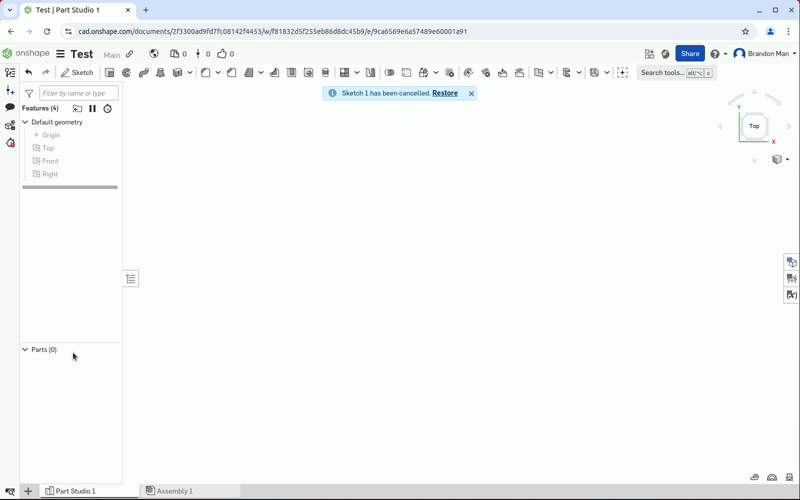
key(space)
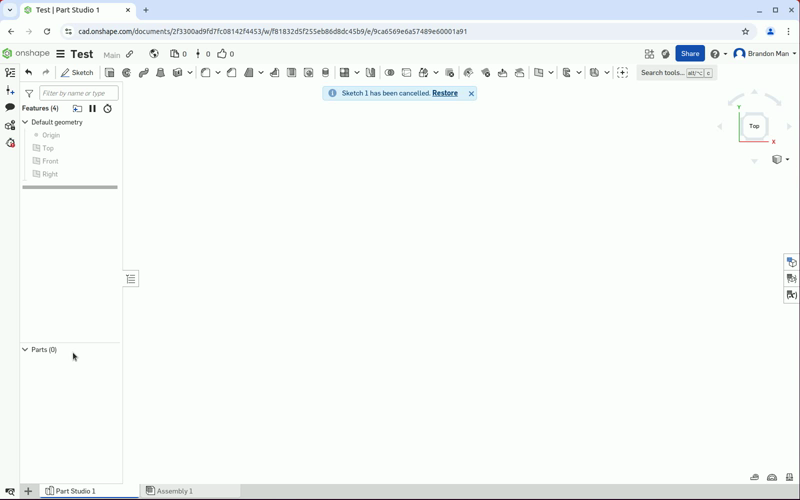
key_down(shift)
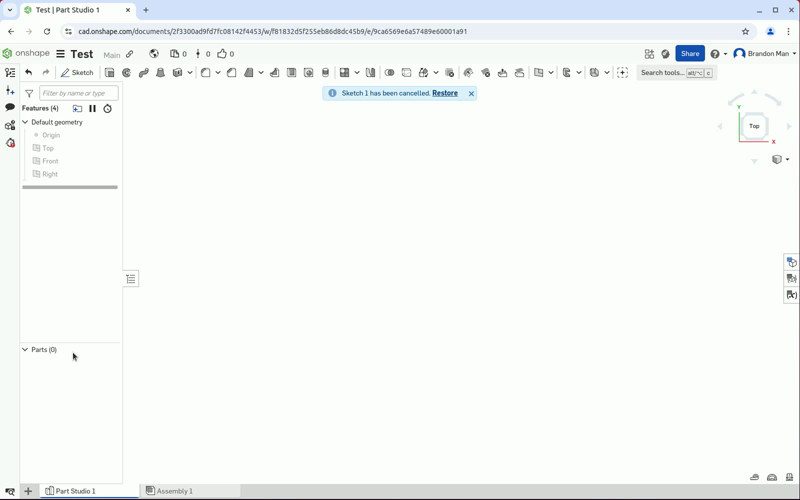
key(up)
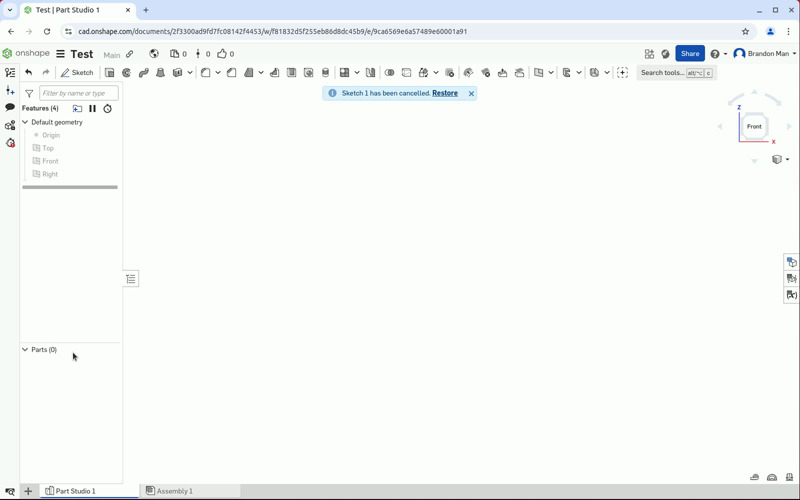
key_up(shift)
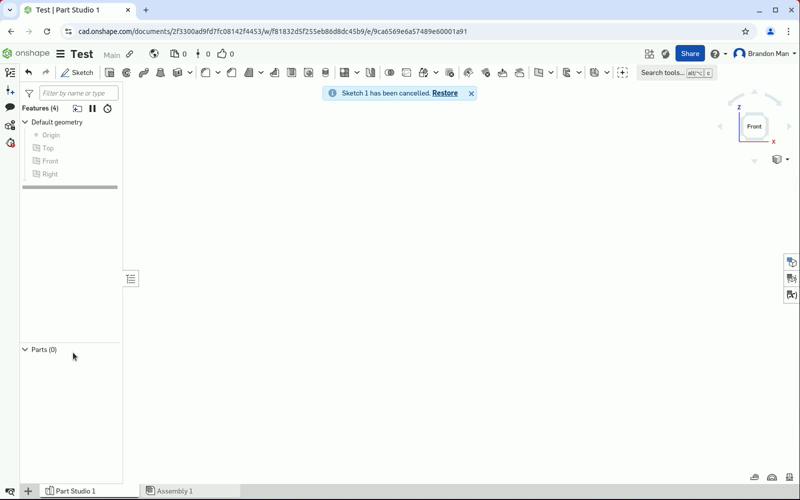
key(space)
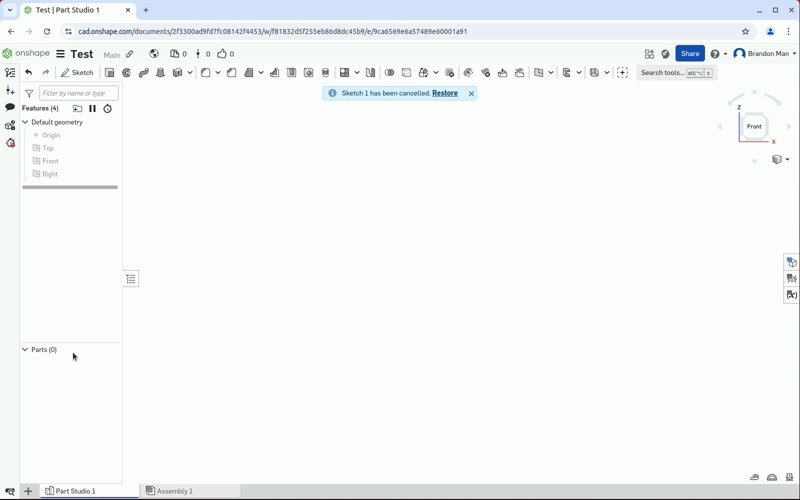
key_down(shift)
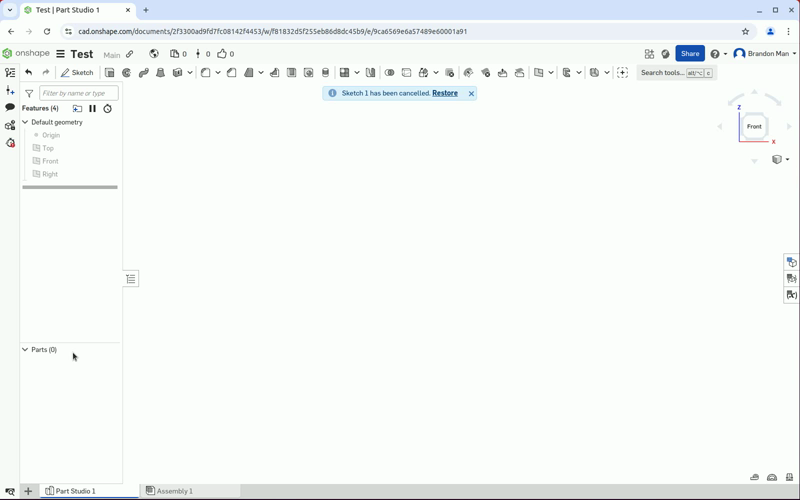
key(left)
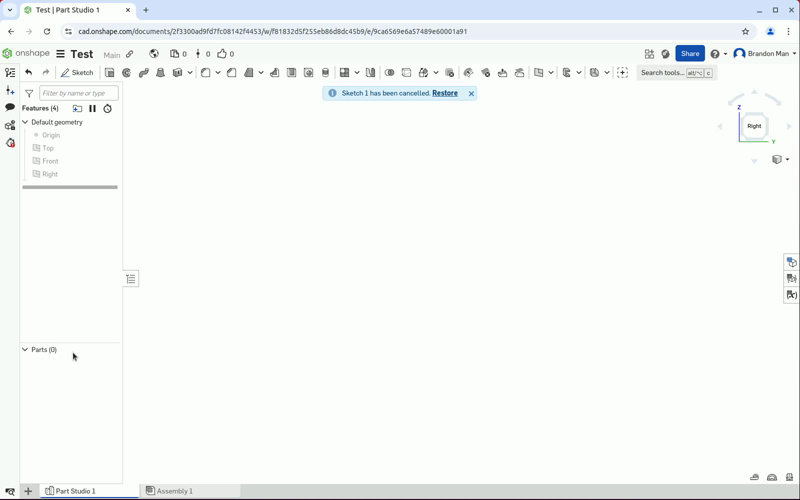
key_up(shift)
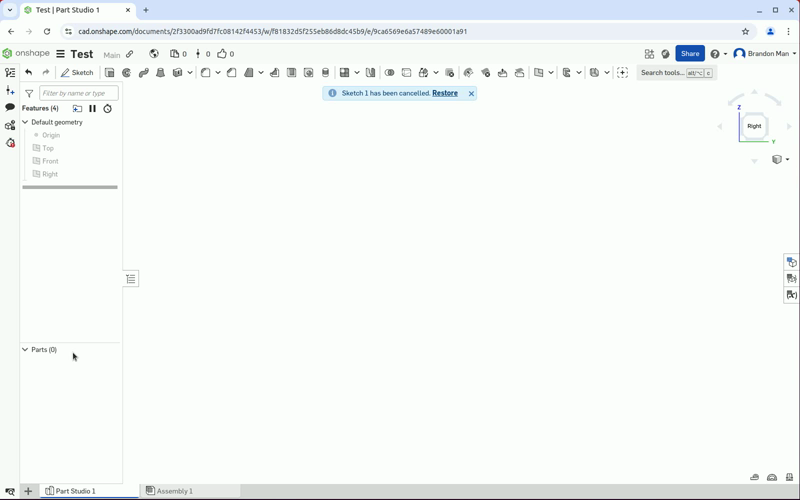
mouse_move(73, 352)
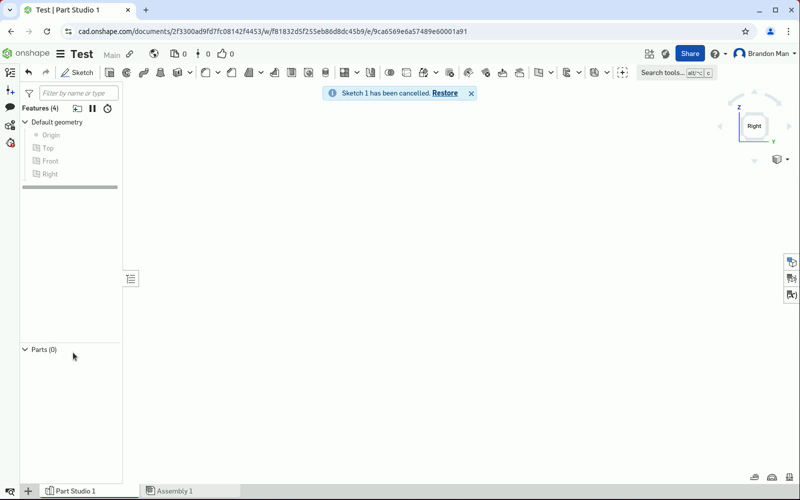
key(shift+y)
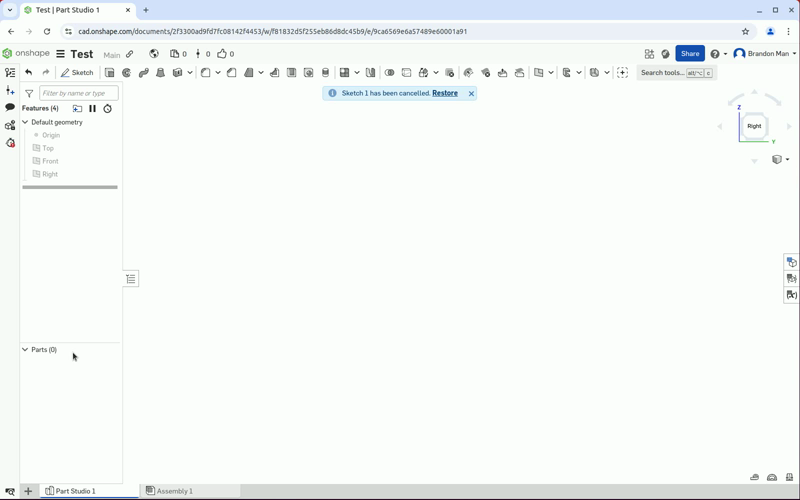
key(shift+s)
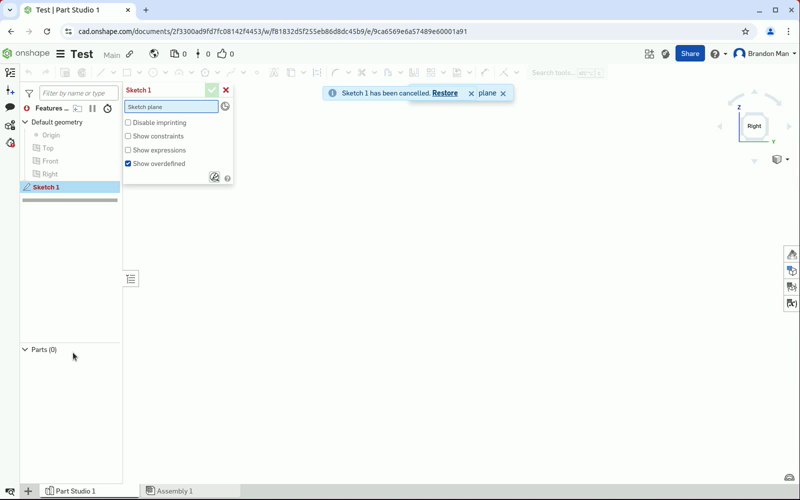
mouse_move(73, 176)
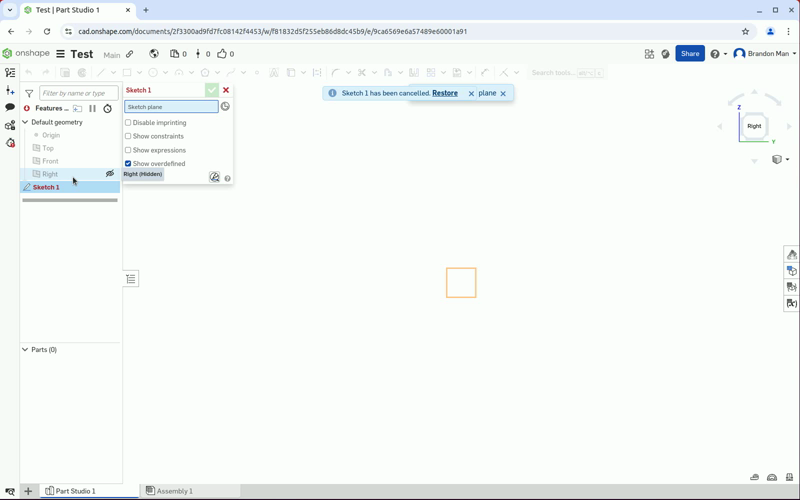
click(73, 176)
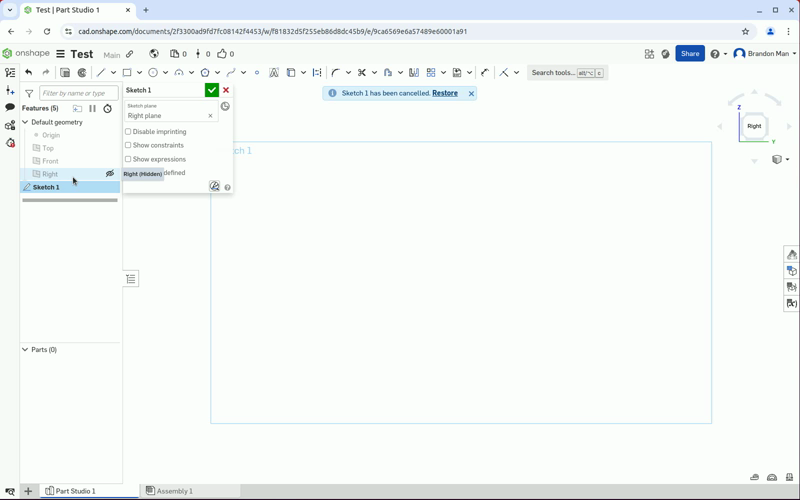
mouse_move(73, 352)
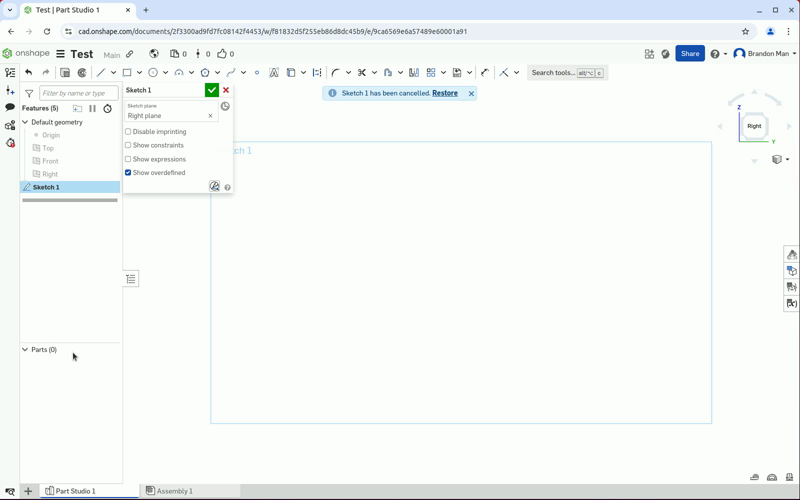
key(y)
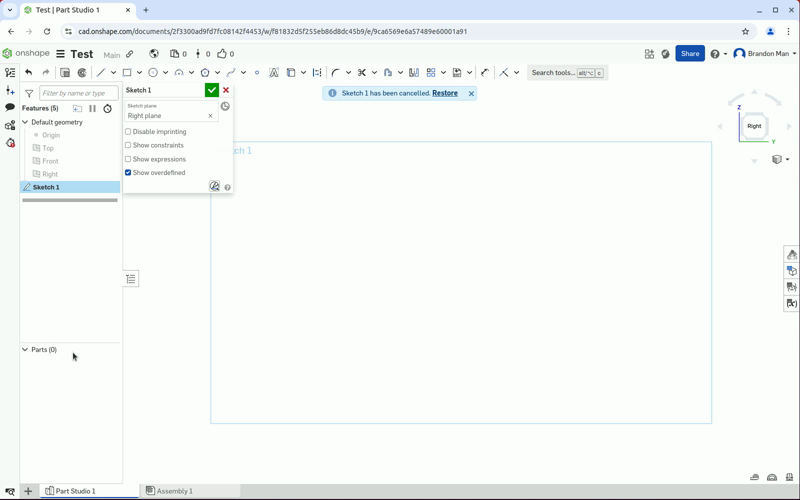
key(l)
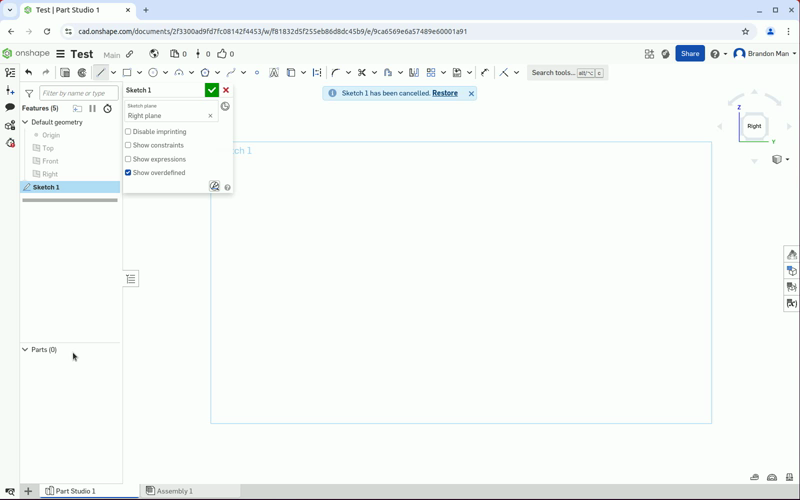
key_down(shift)
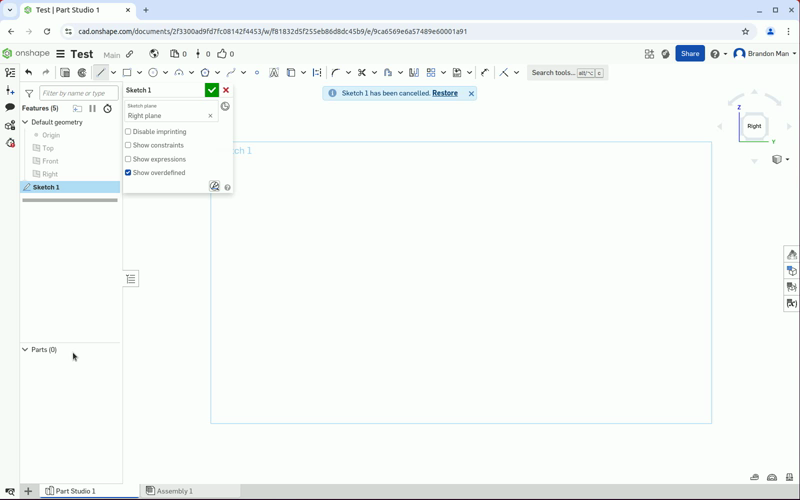
mouse_move(441, 189)
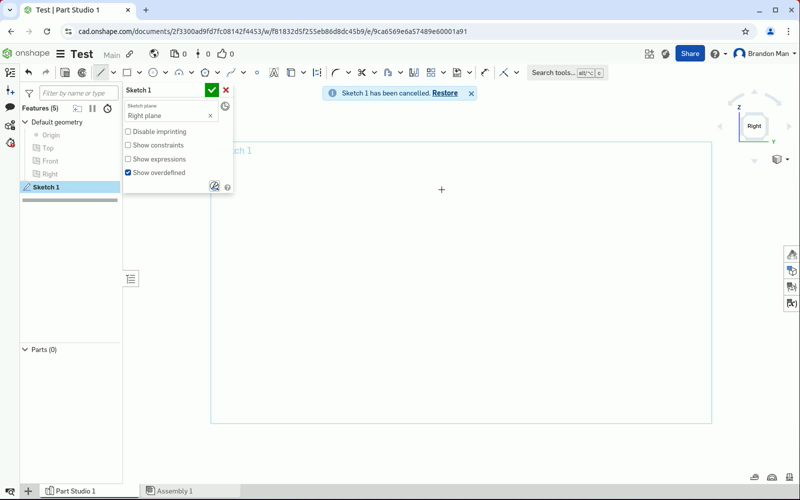
click(441, 189)
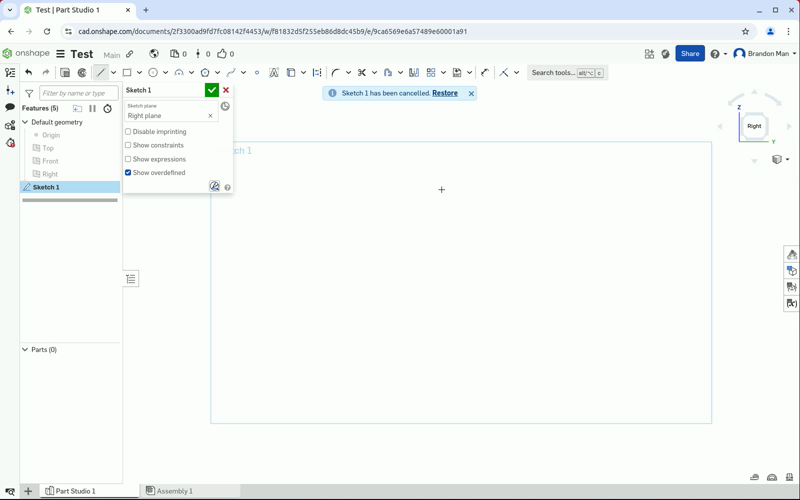
key_up(shift)
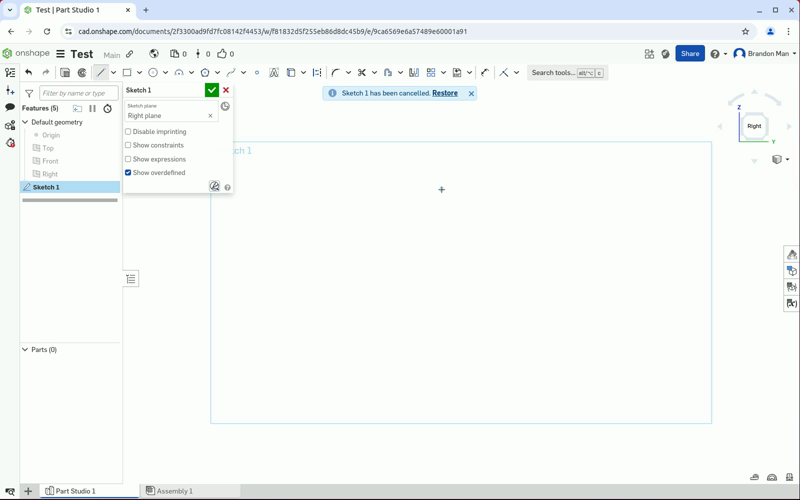
key_down(shift)
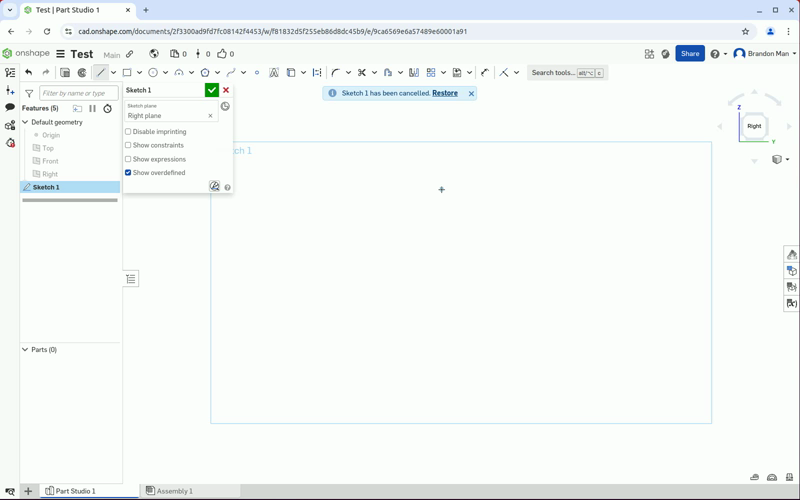
mouse_move(471, 189)
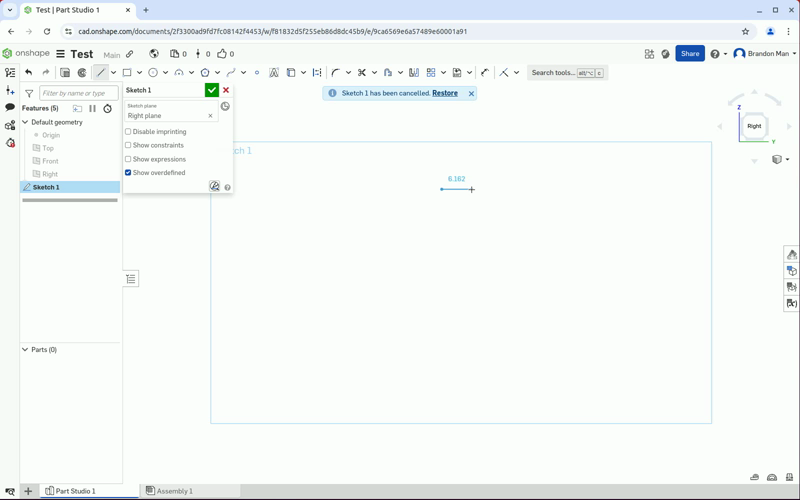
mouse_move(454, 189)
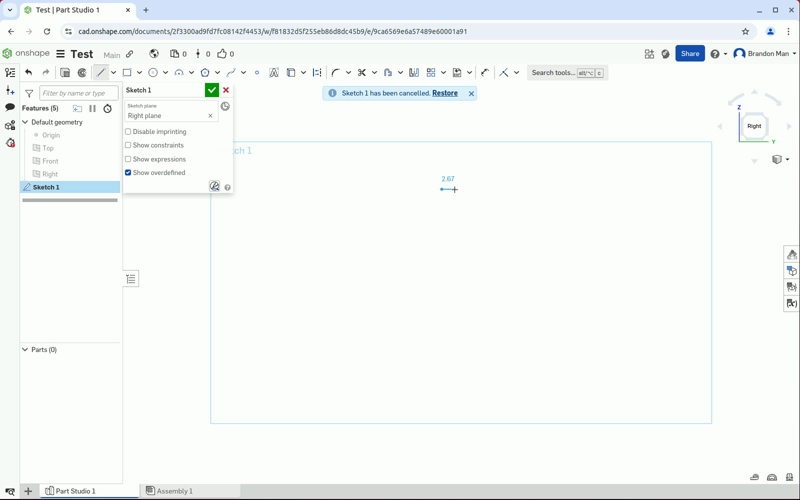
click(454, 189)
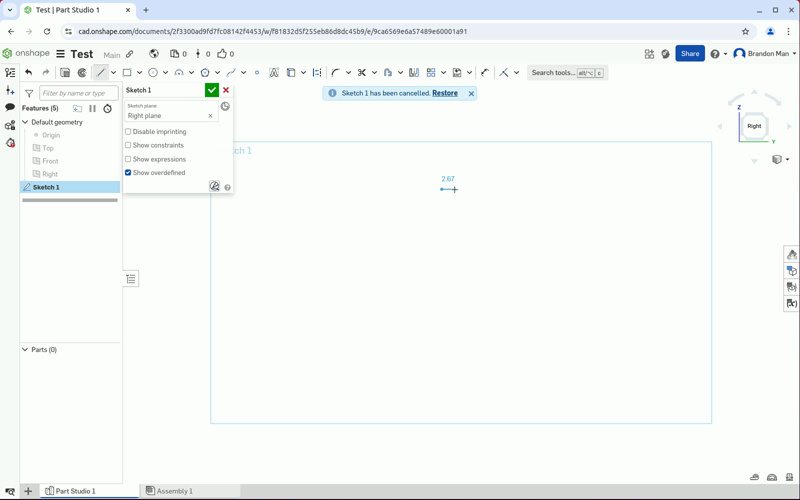
key_up(shift)
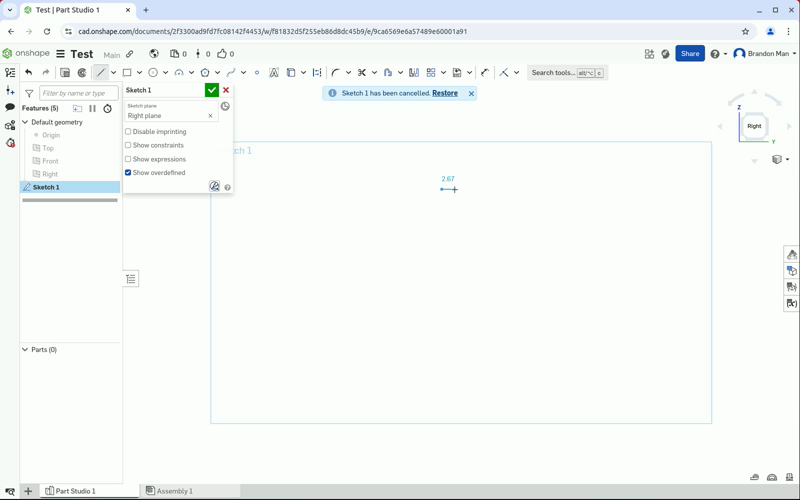
key(esc)
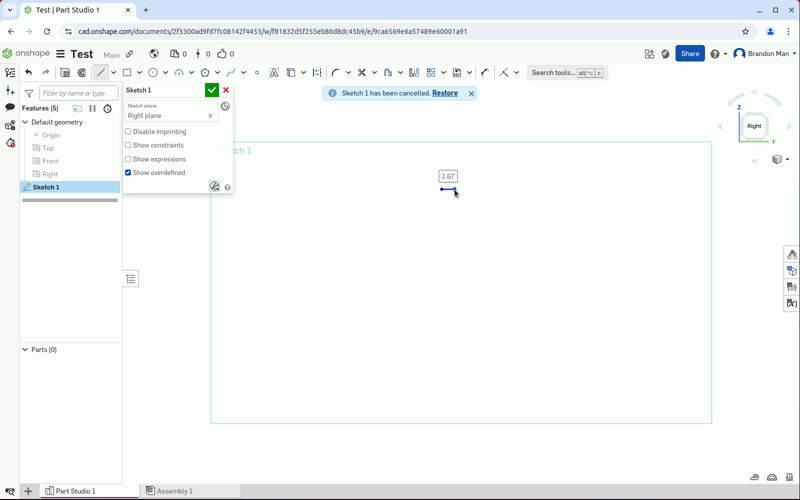
key(a)
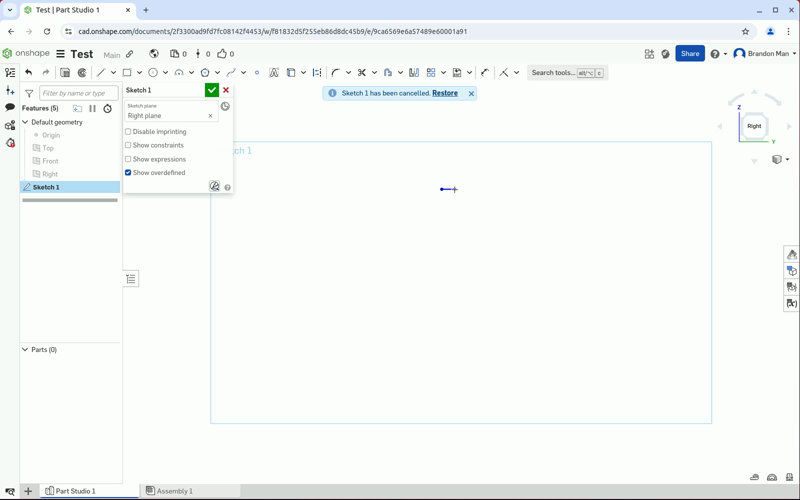
mouse_move(454, 189)
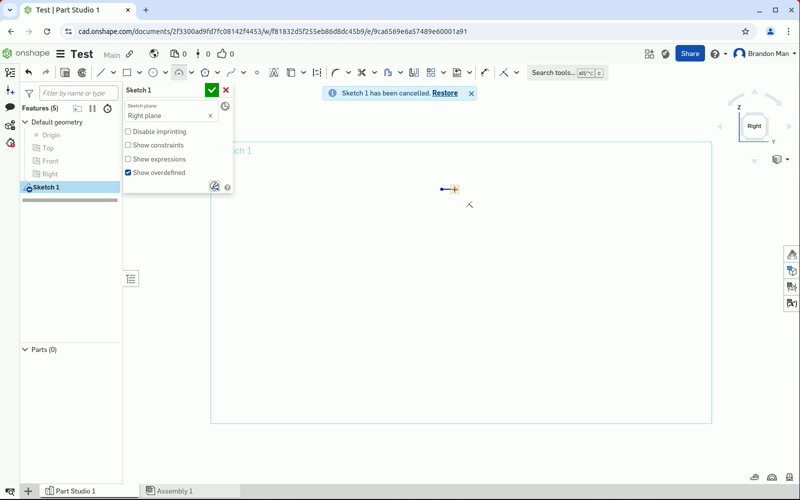
click(454, 189)
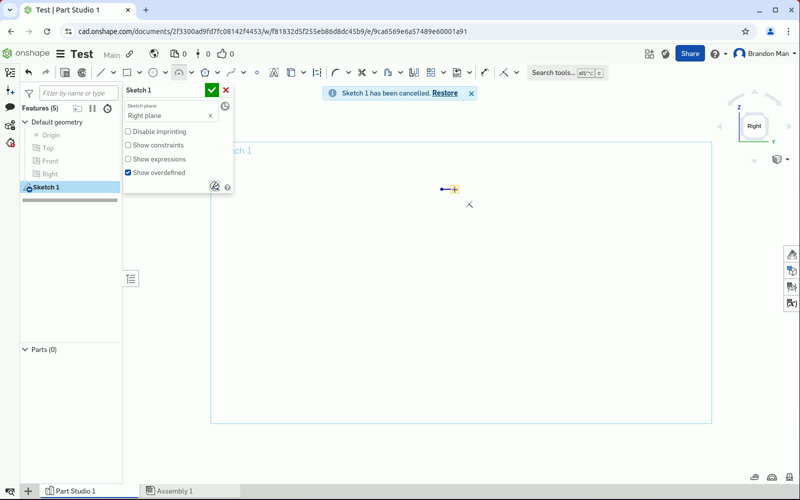
key_down(shift)
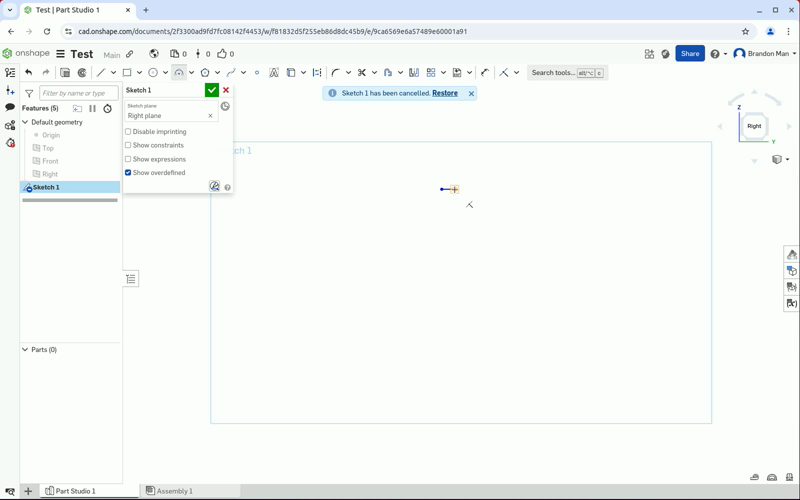
mouse_move(467, 189)
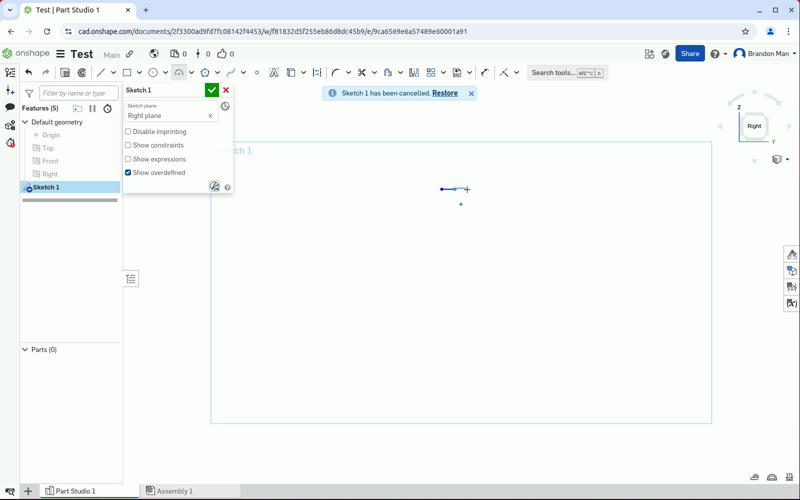
click(467, 189)
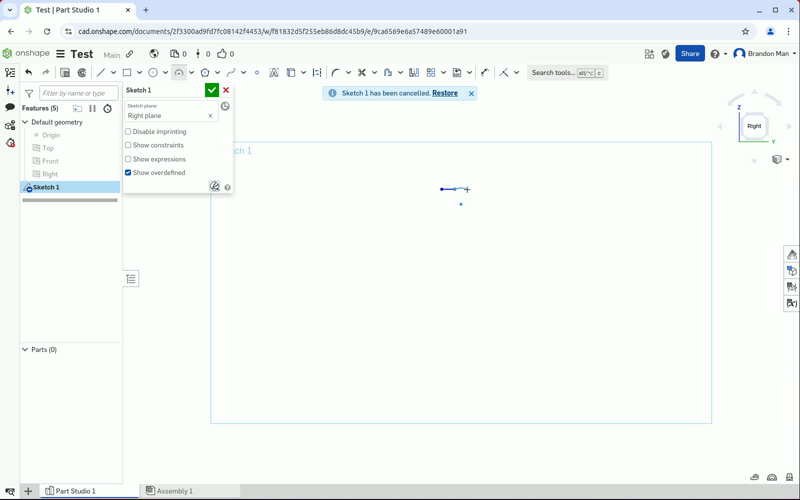
mouse_move(461, 183)
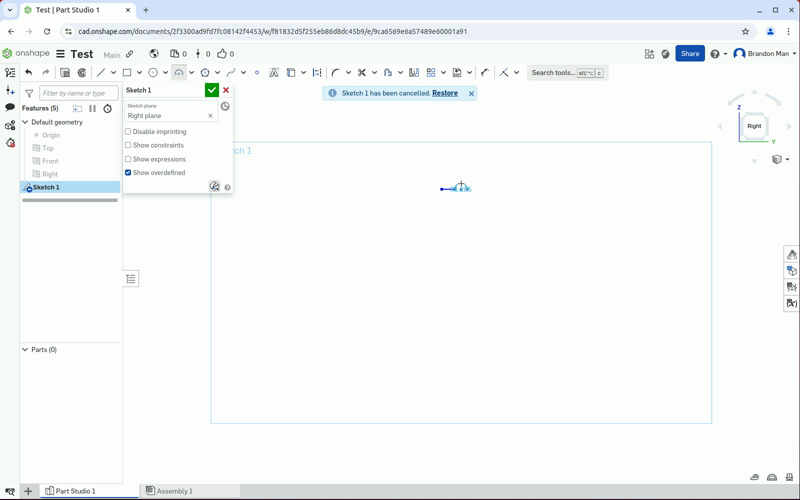
click(461, 183)
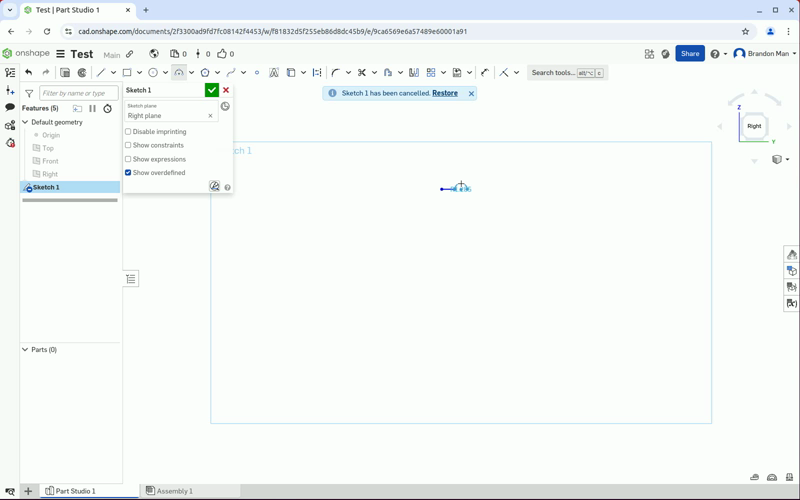
key_up(shift)
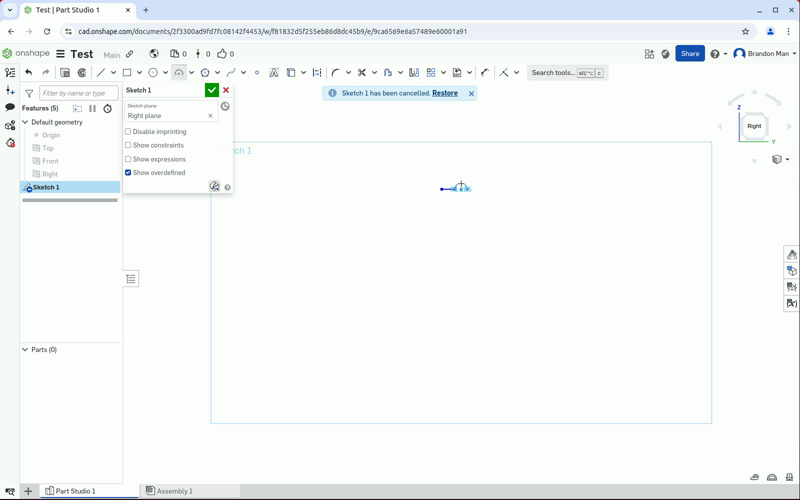
key(esc)
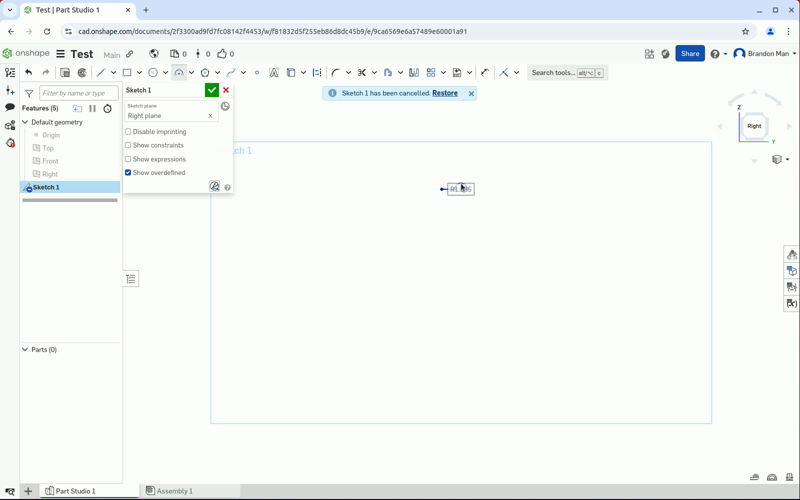
key(l)
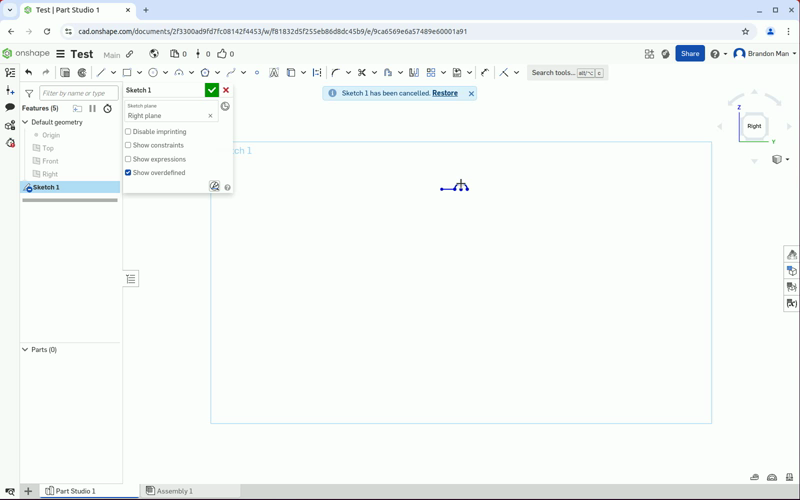
mouse_move(467, 189)
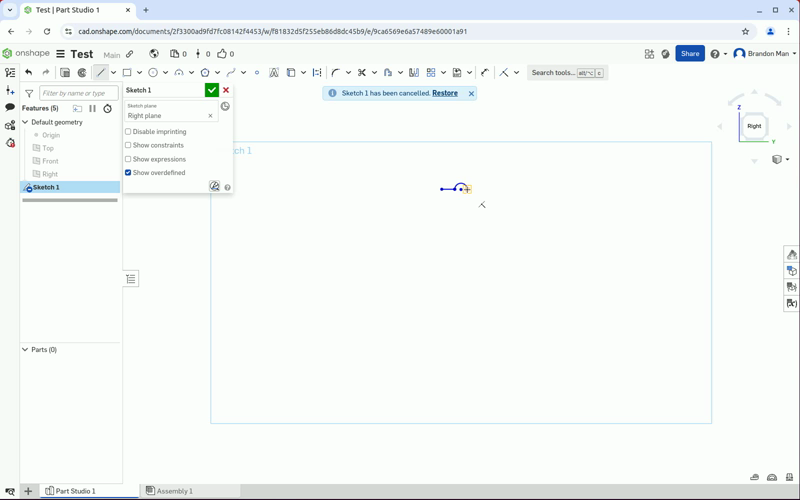
click(467, 189)
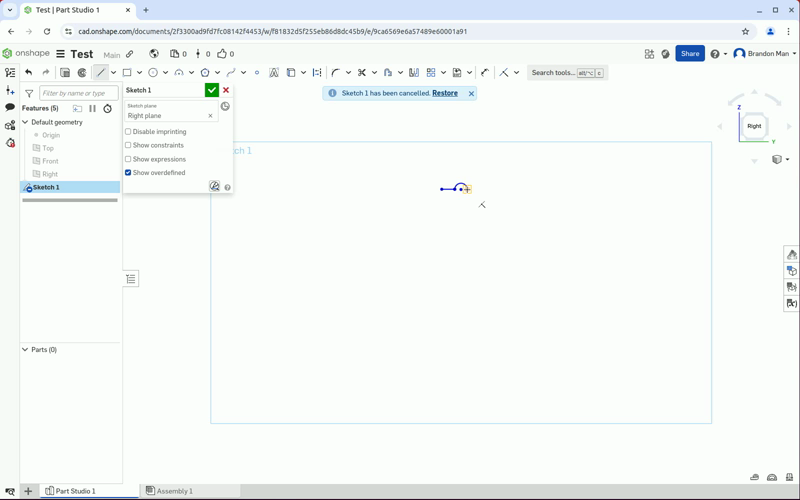
key_down(shift)
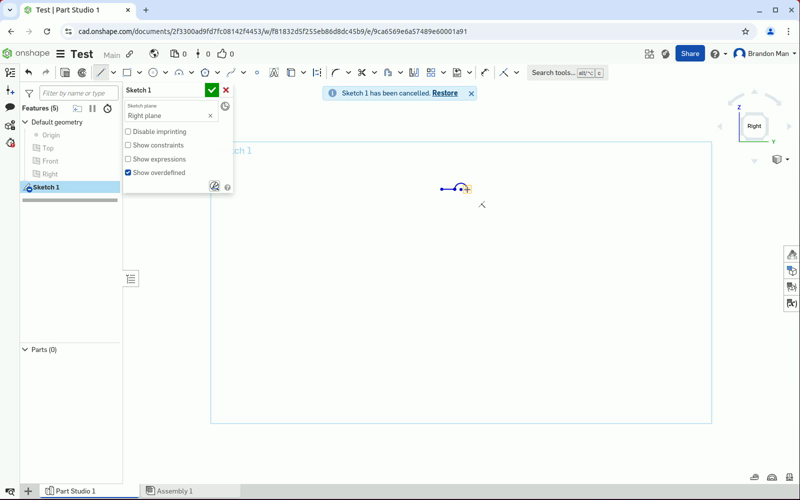
mouse_move(497, 189)
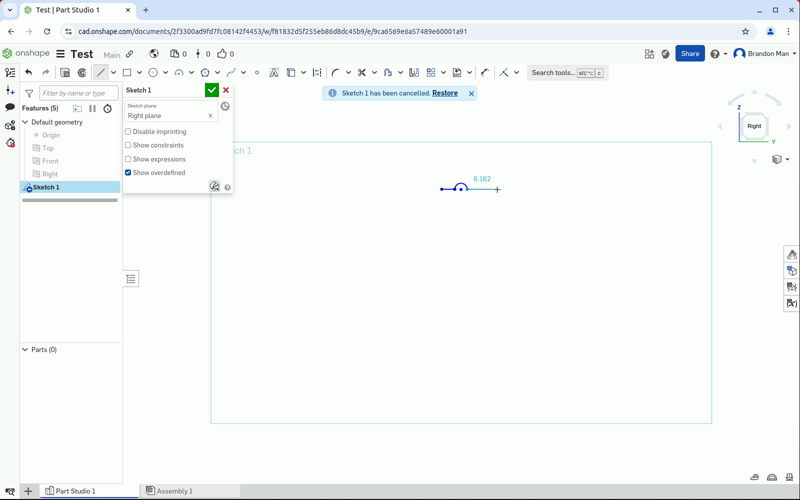
mouse_move(480, 189)
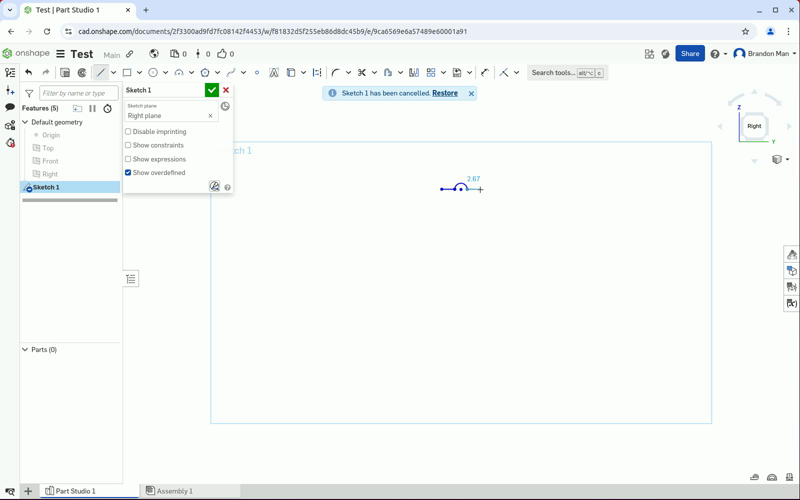
click(480, 189)
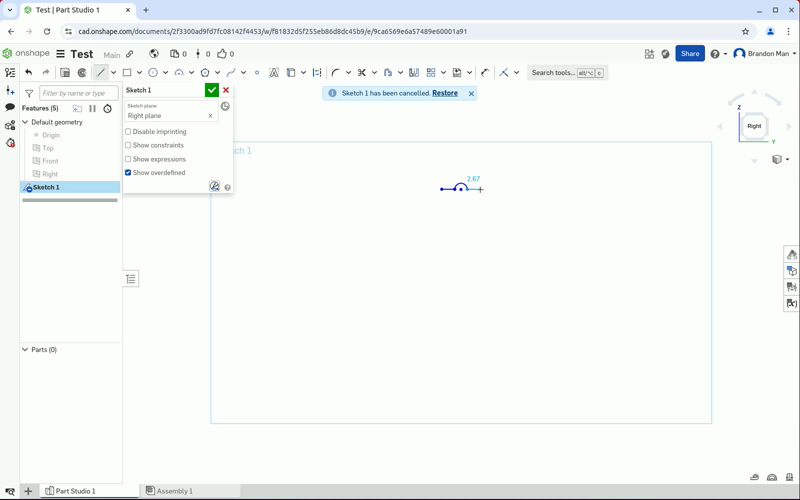
key_up(shift)
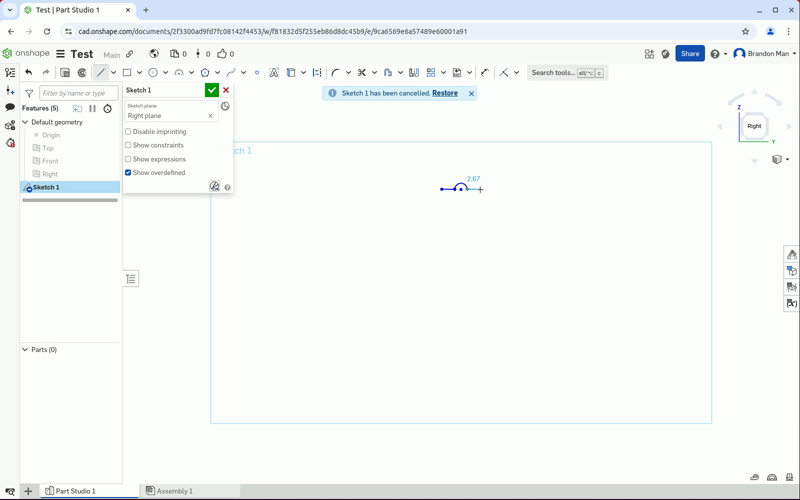
key(esc)
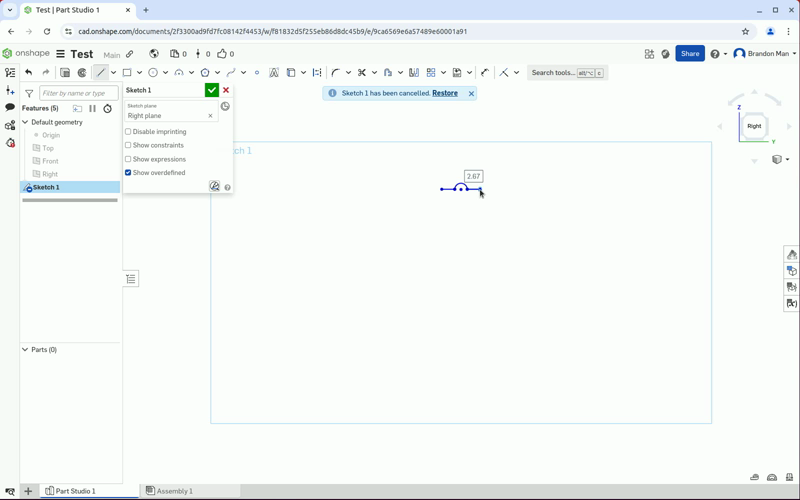
key(a)
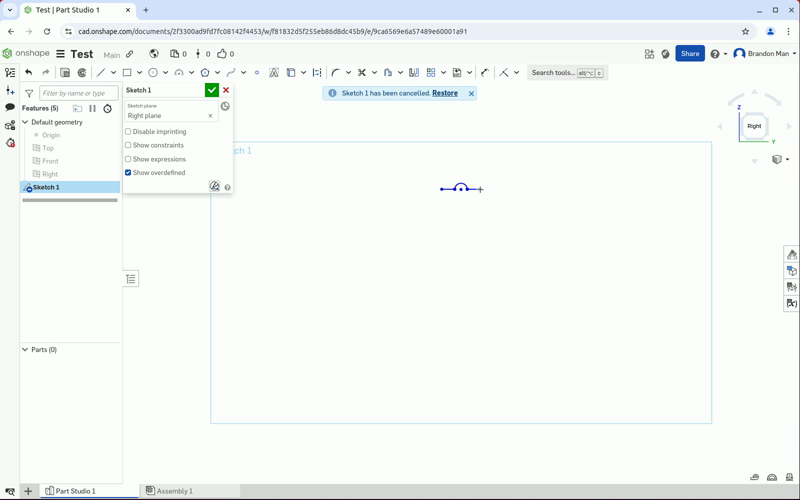
mouse_move(480, 189)
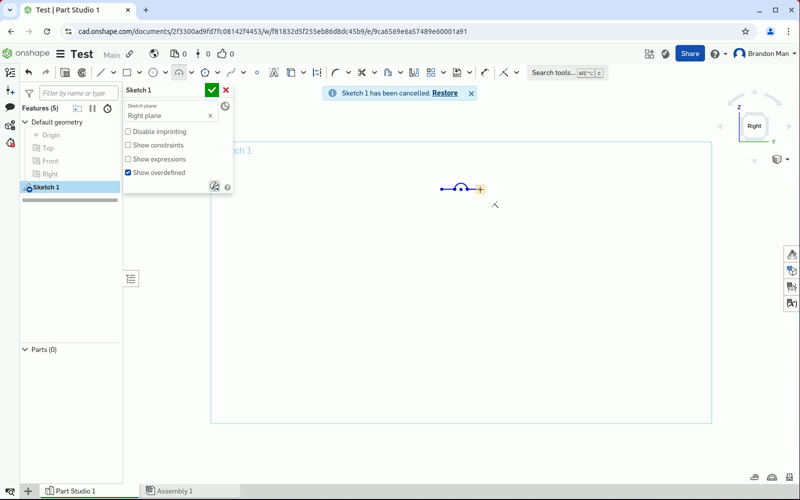
click(480, 189)
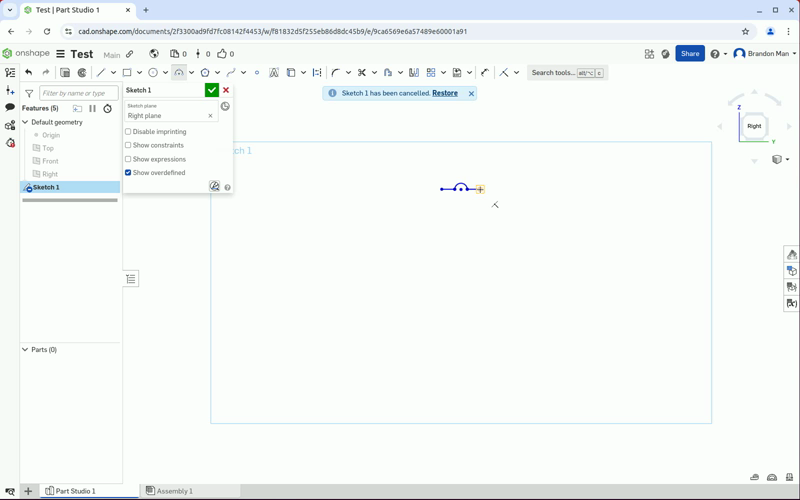
mouse_move(441, 189)
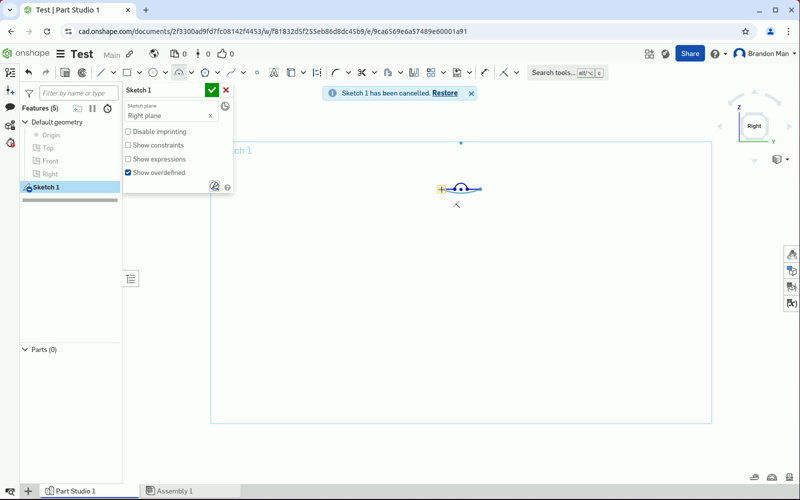
click(441, 189)
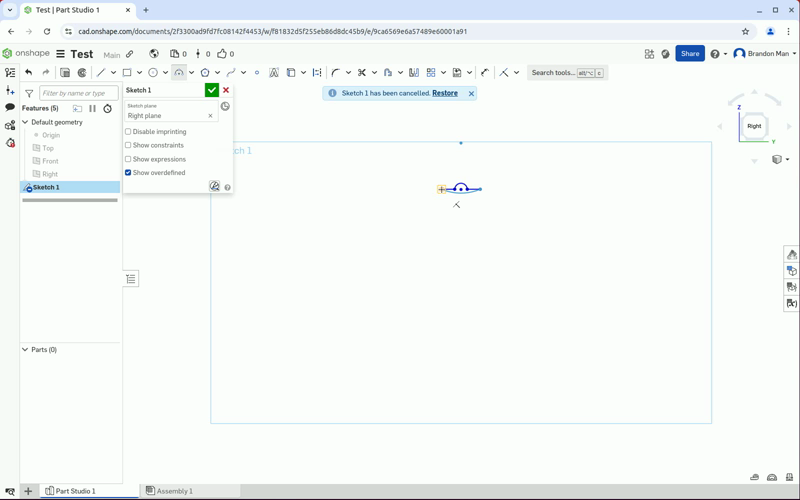
key_down(shift)
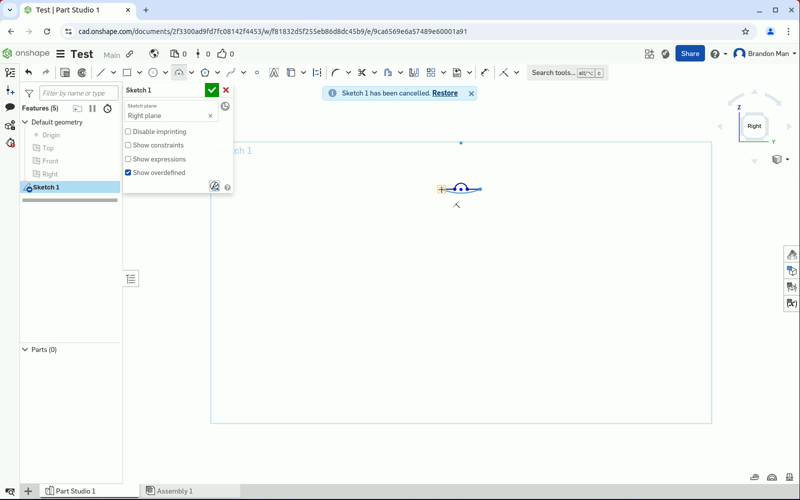
mouse_move(461, 170)
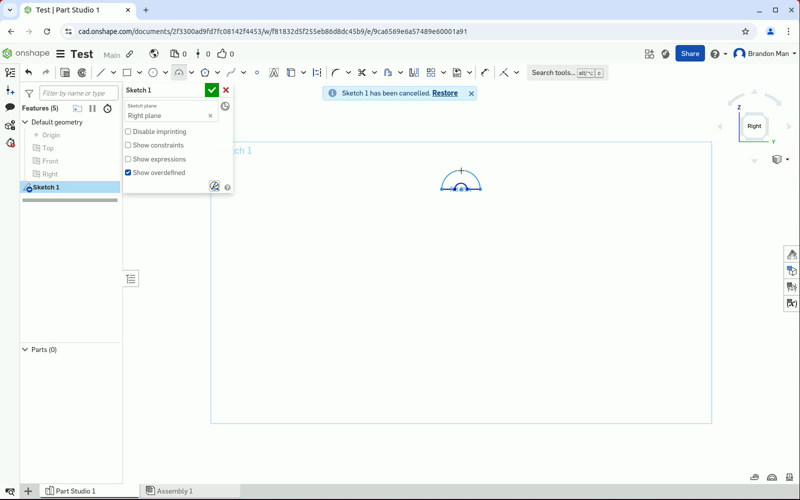
click(461, 170)
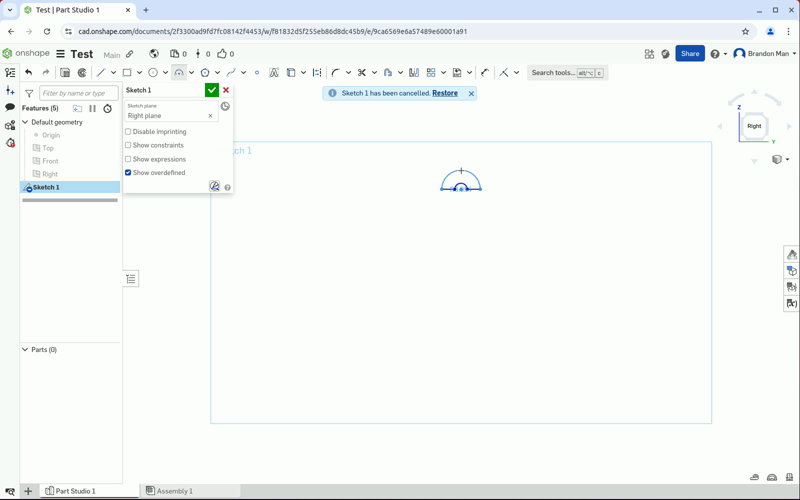
key_up(shift)
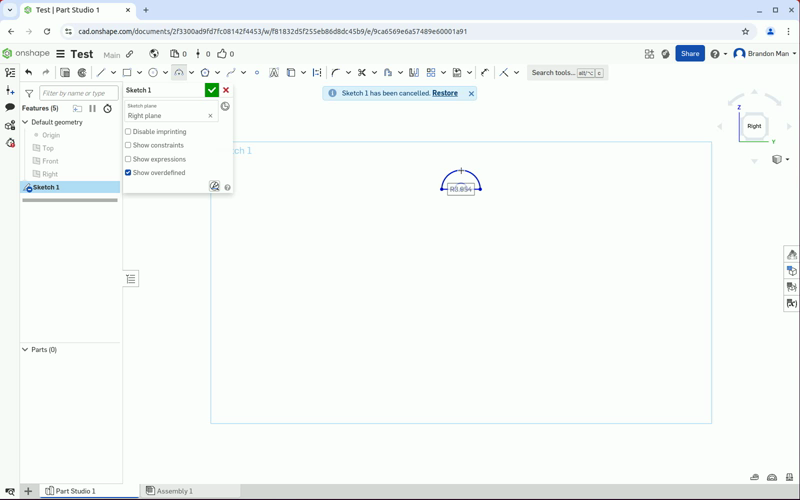
key(esc)
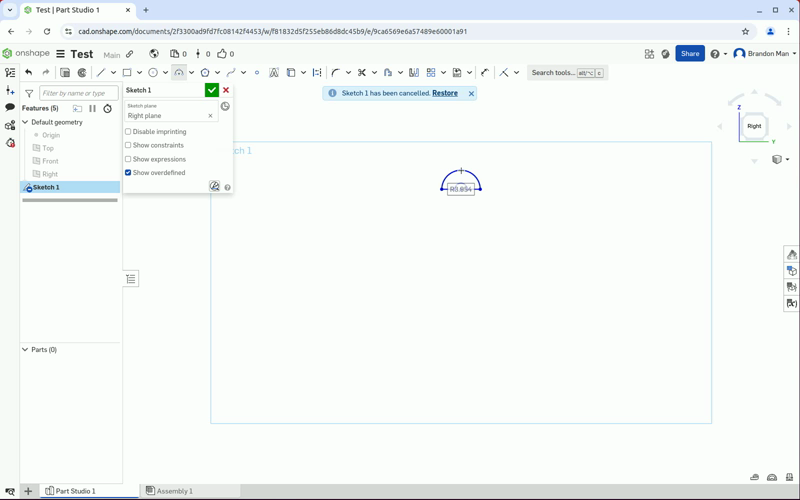
mouse_move(459, 185)
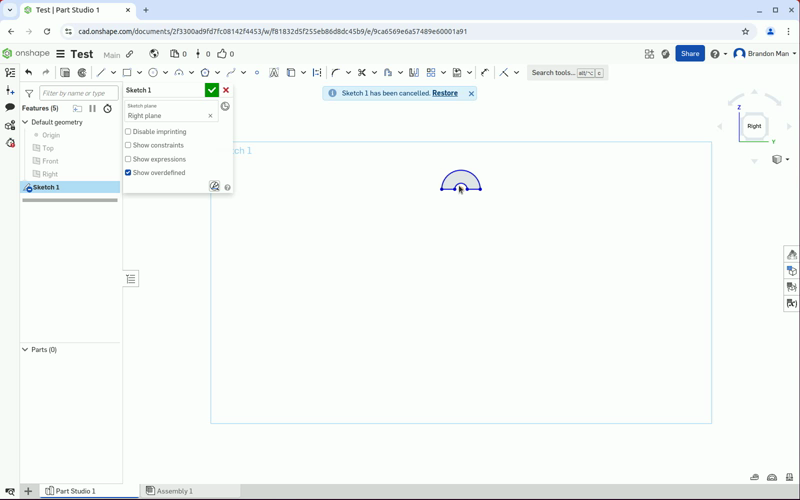
scroll(6)
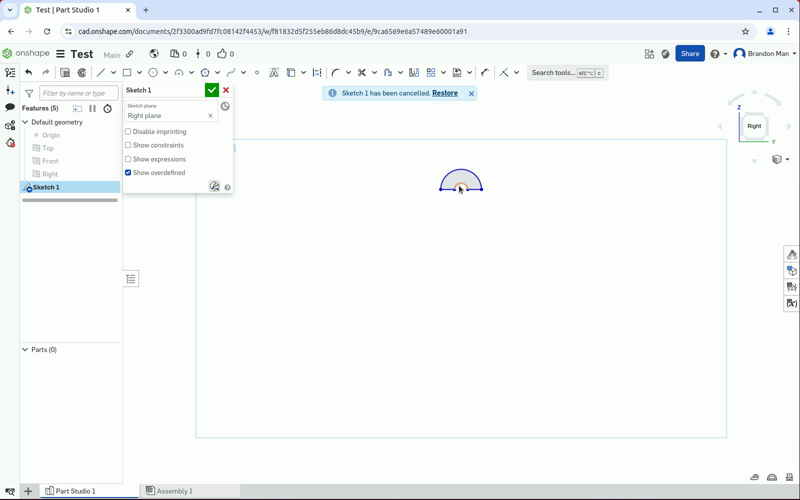
scroll(6)
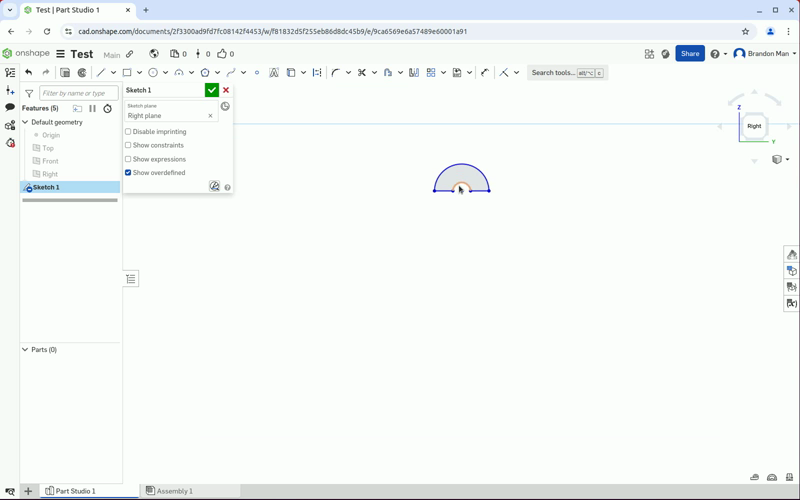
scroll(6)
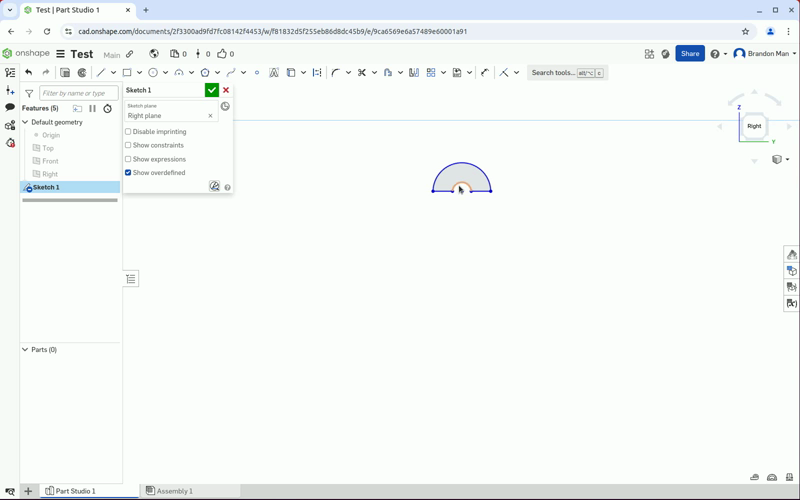
scroll(6)
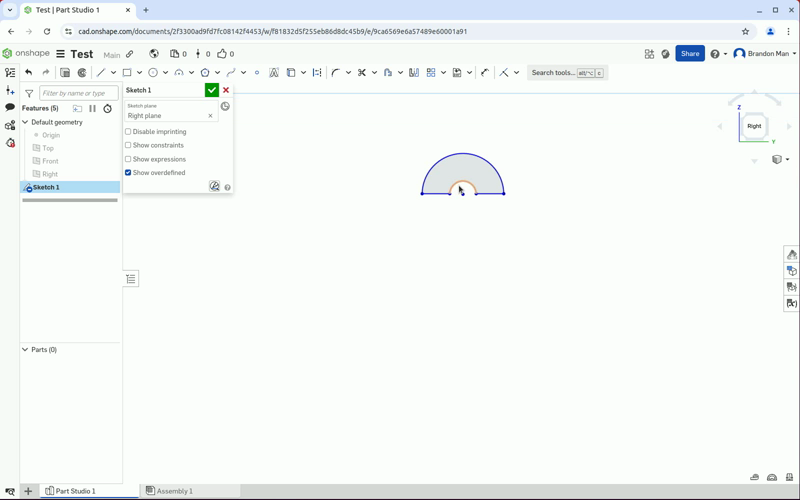
scroll(6)
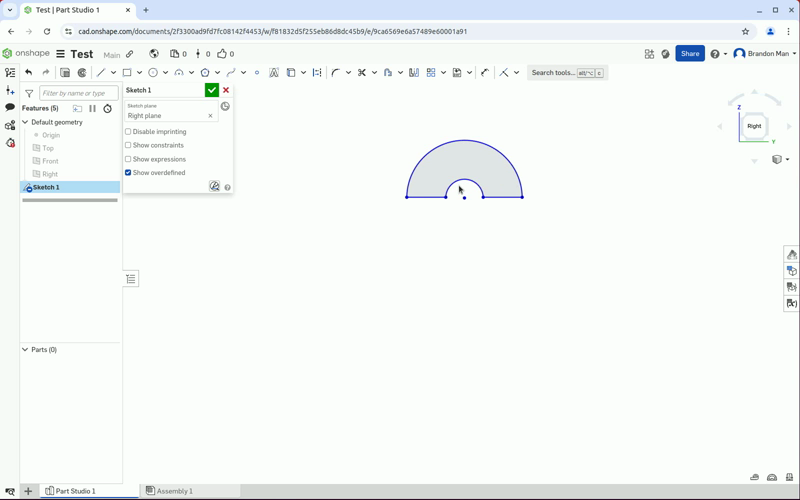
scroll(6)
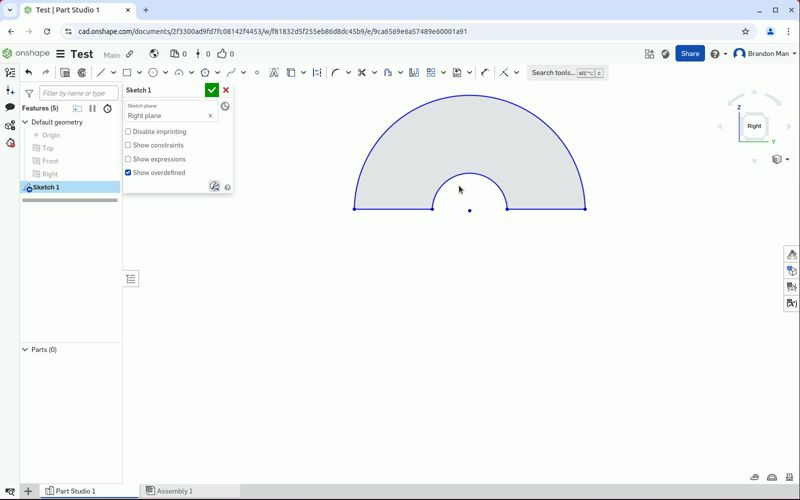
scroll(6)
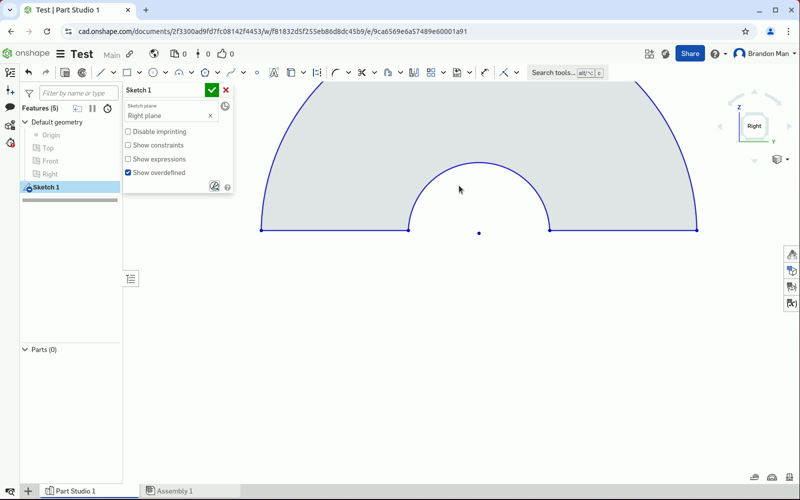
click(459, 185)
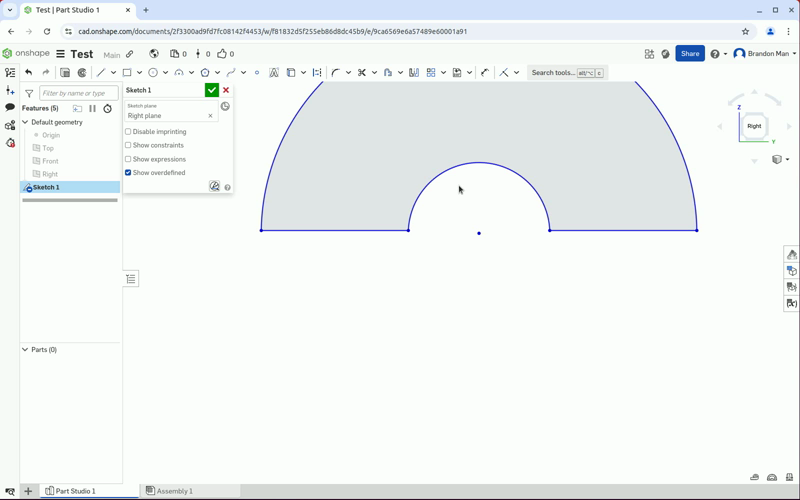
scroll(-6)
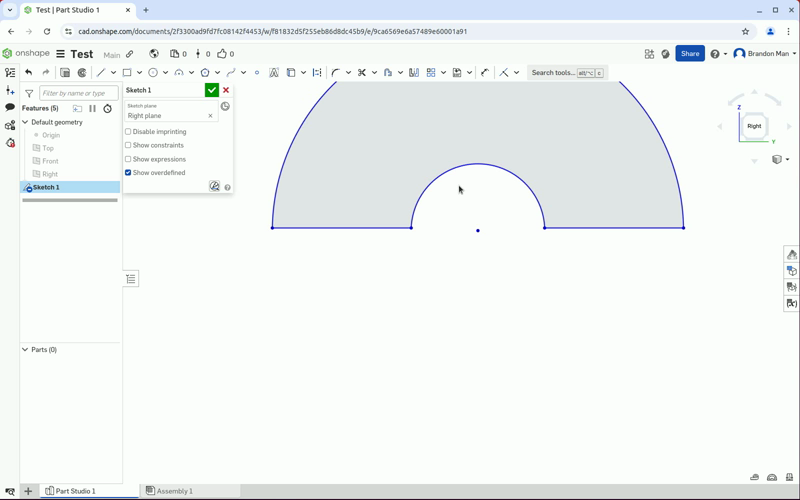
scroll(-6)
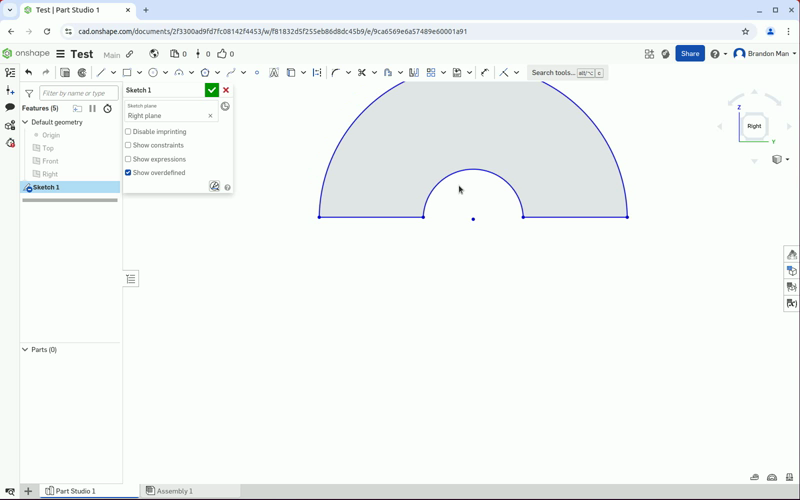
scroll(-6)
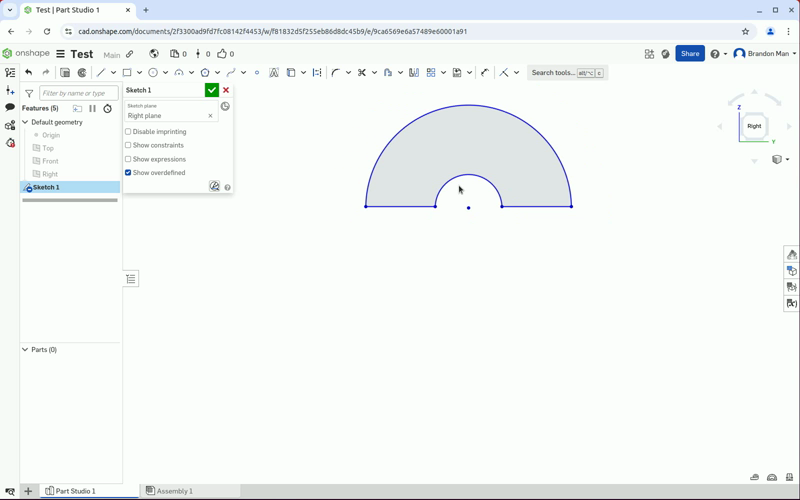
scroll(-6)
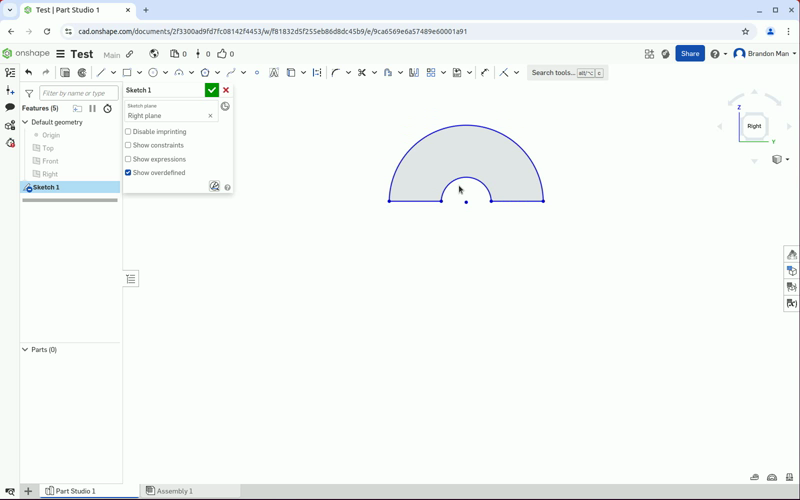
scroll(-6)
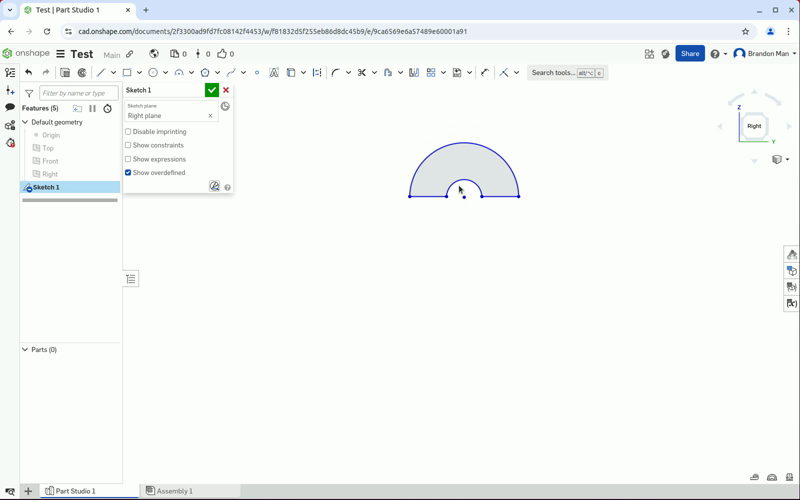
scroll(-6)
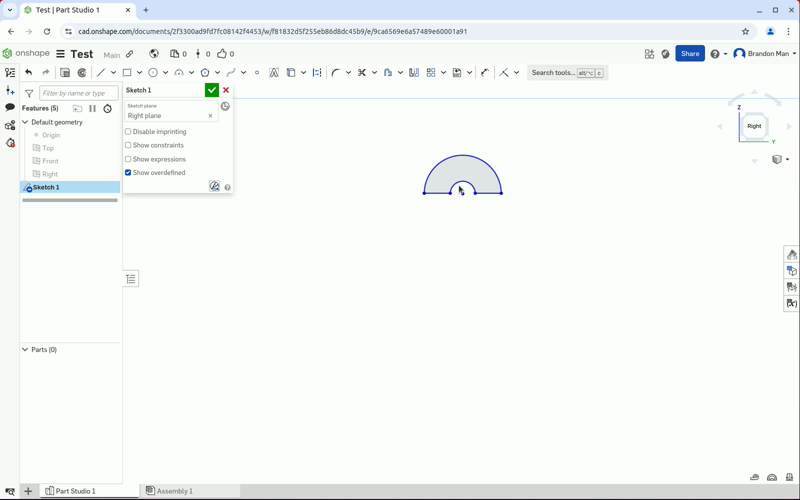
scroll(-6)
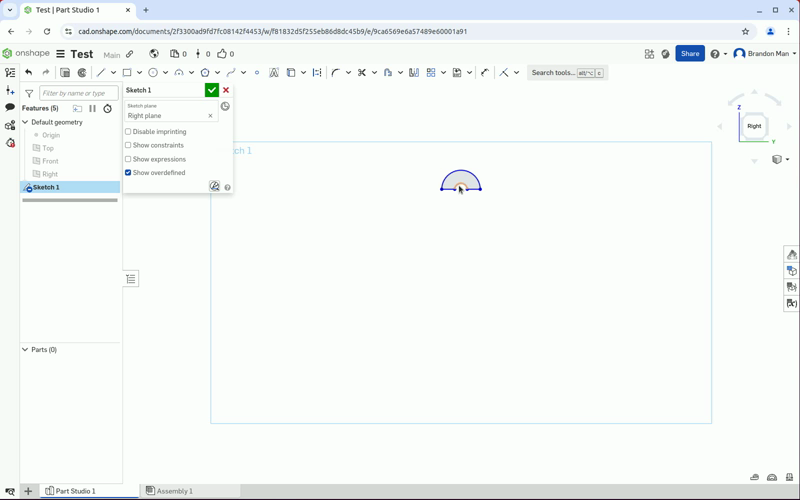
mouse_move(73, 352)
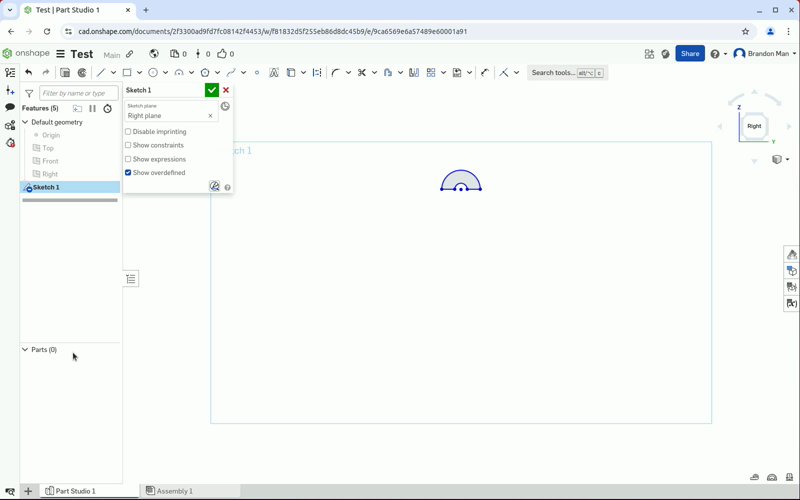
key(shift+y)
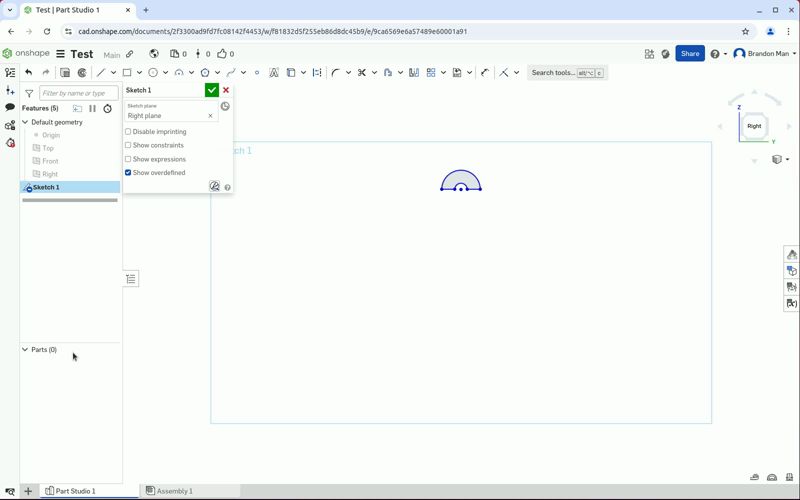
key(shift+e)
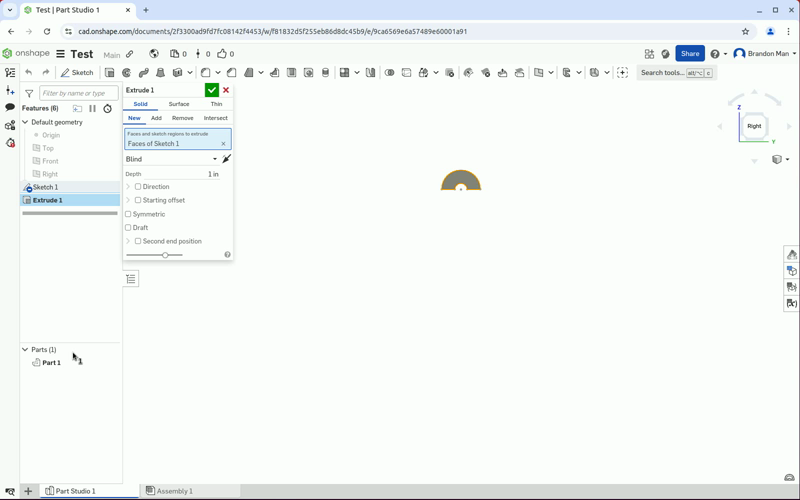
mouse_move(143, 106)
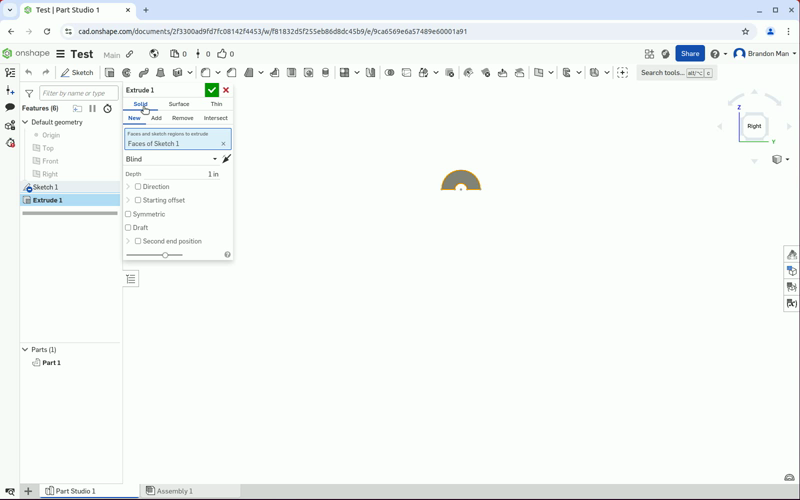
click(143, 106)
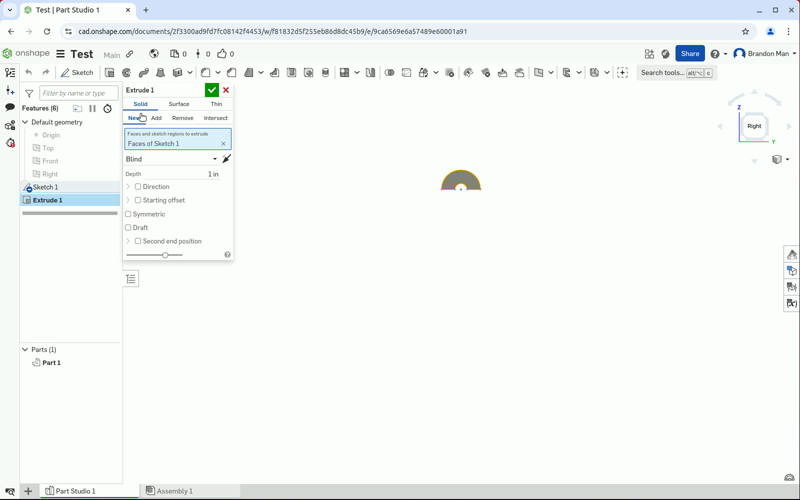
mouse_move(137, 120)
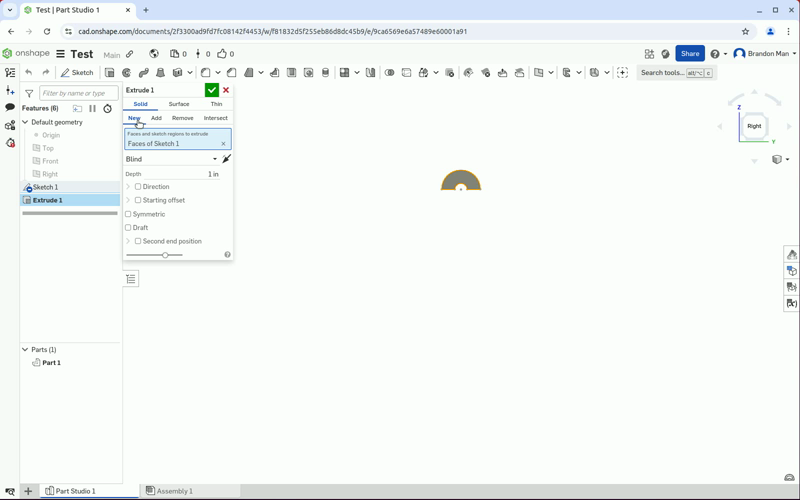
click(137, 120)
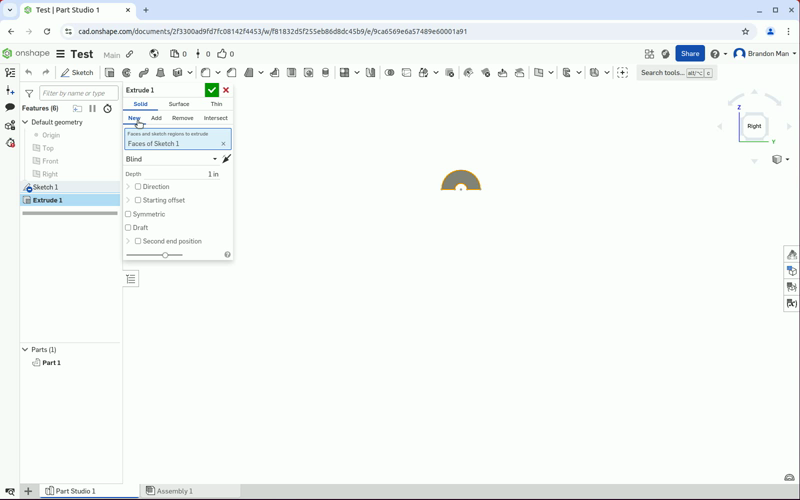
key(tab, 4)
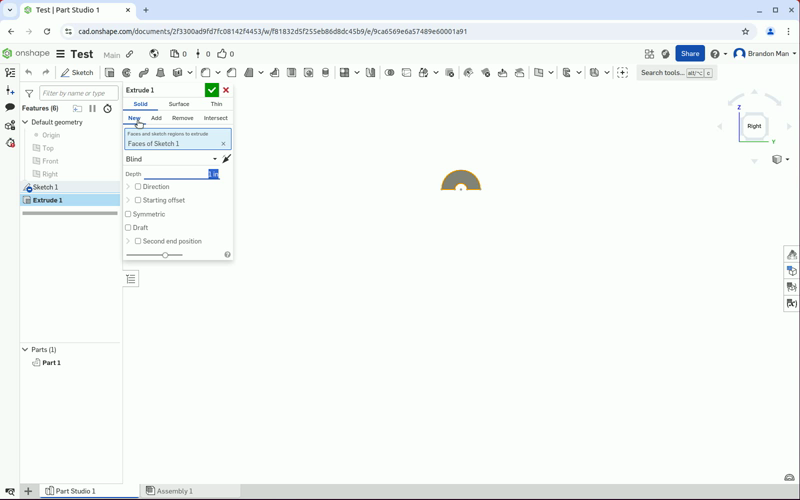
text(2.648)
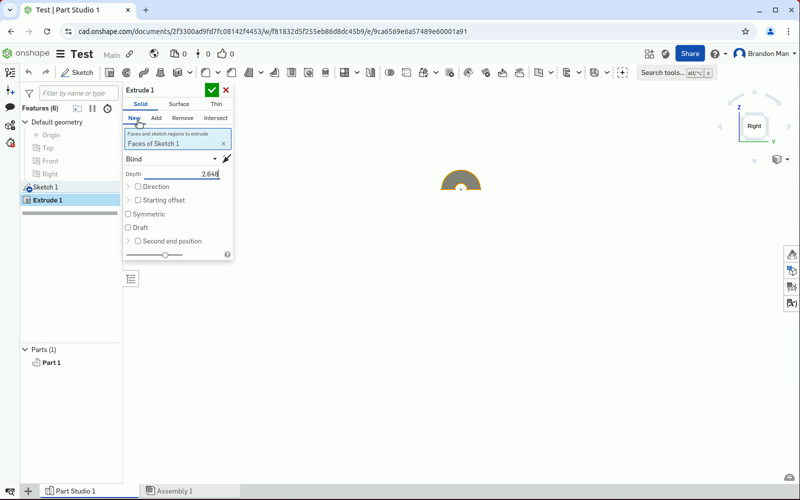
key(enter)
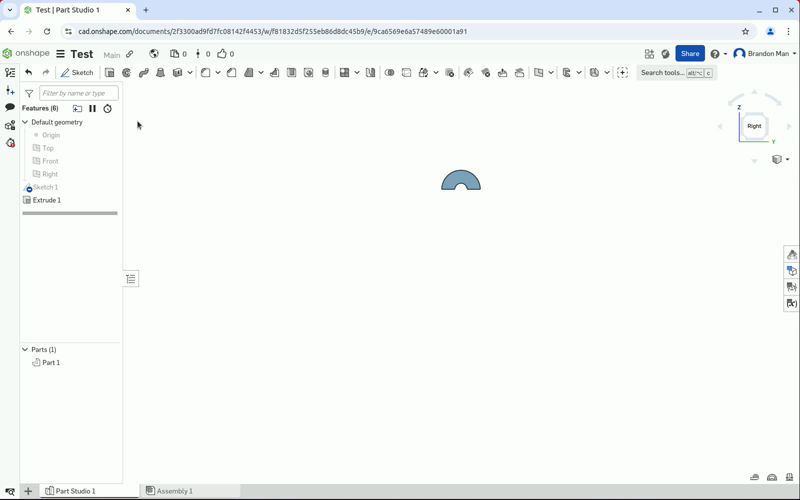
key(shift+h)
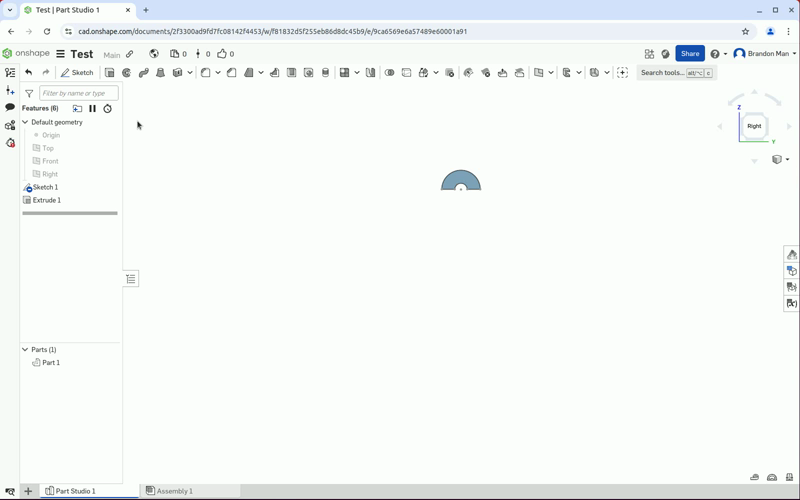
key(shift+h)
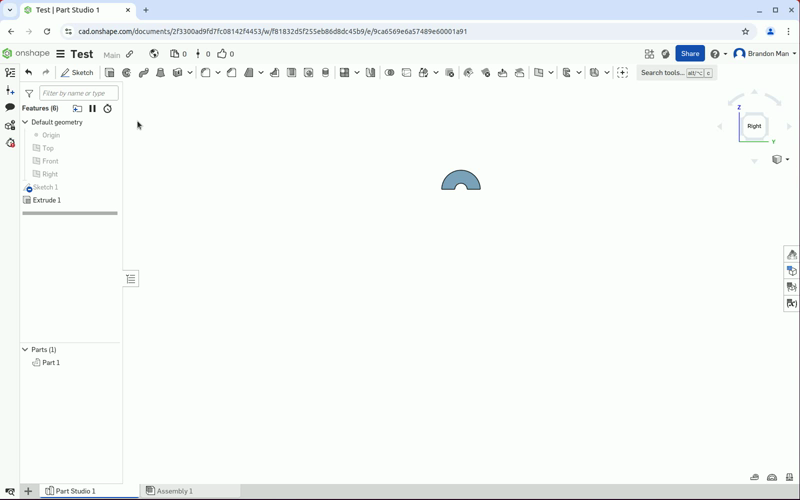
mouse_move(73, 189)
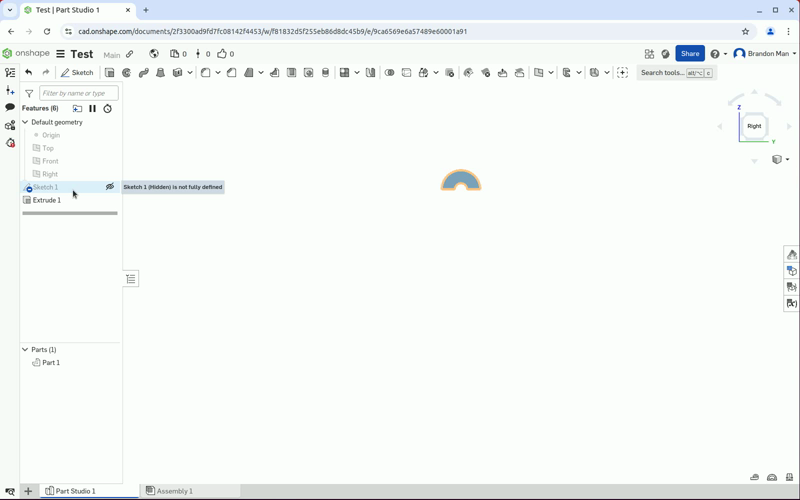
click(73, 189)
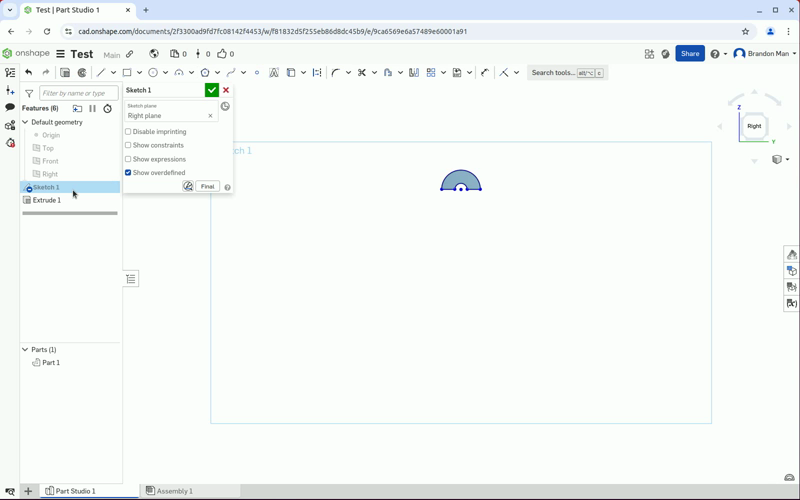
mouse_move(229, 92)
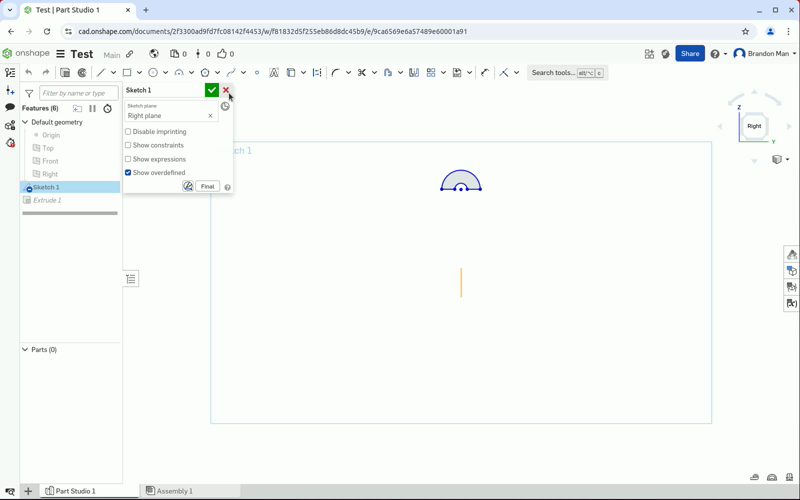
click(229, 92)
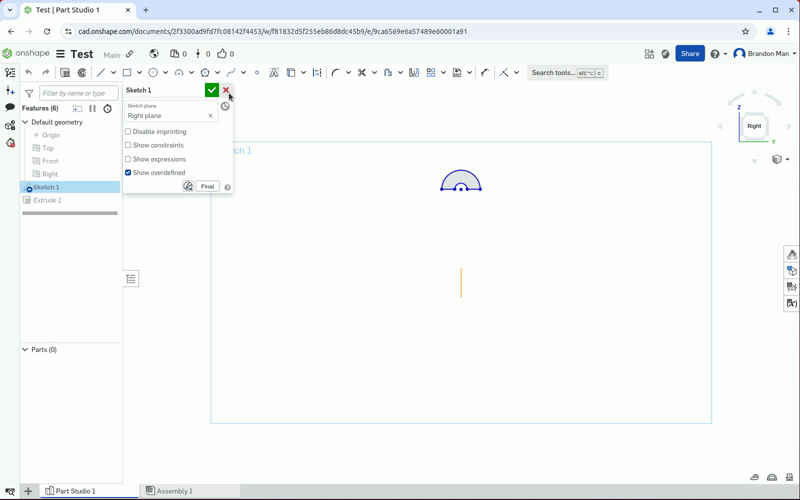
key(shift+s)
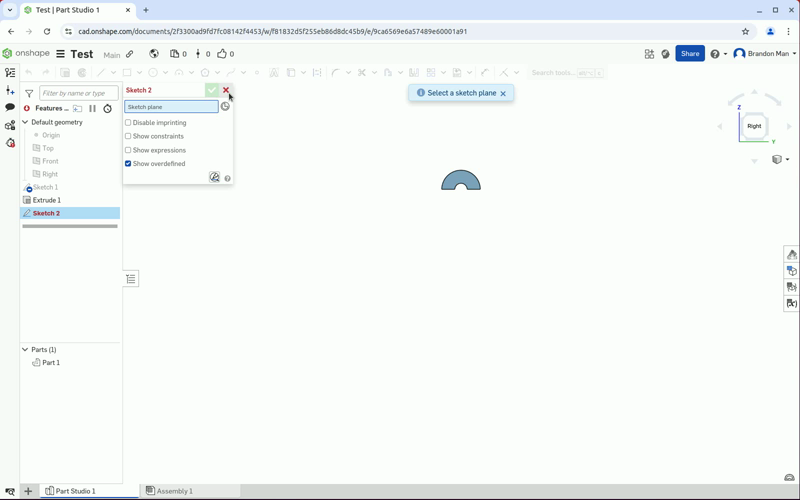
mouse_move(73, 176)
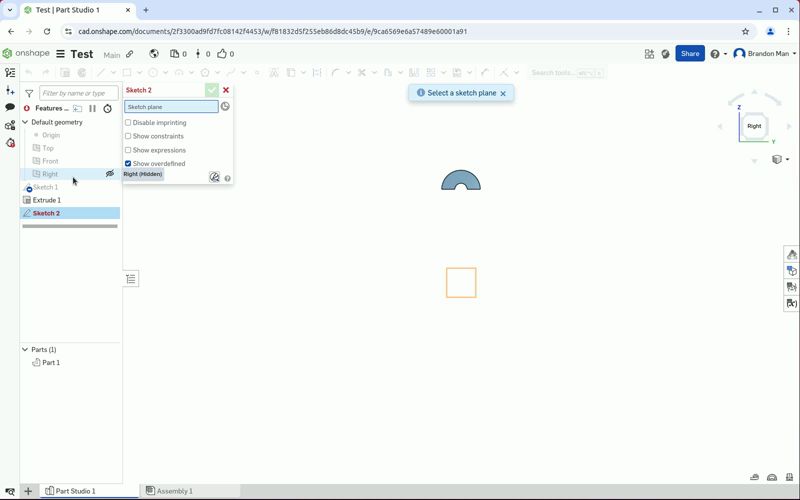
click(73, 176)
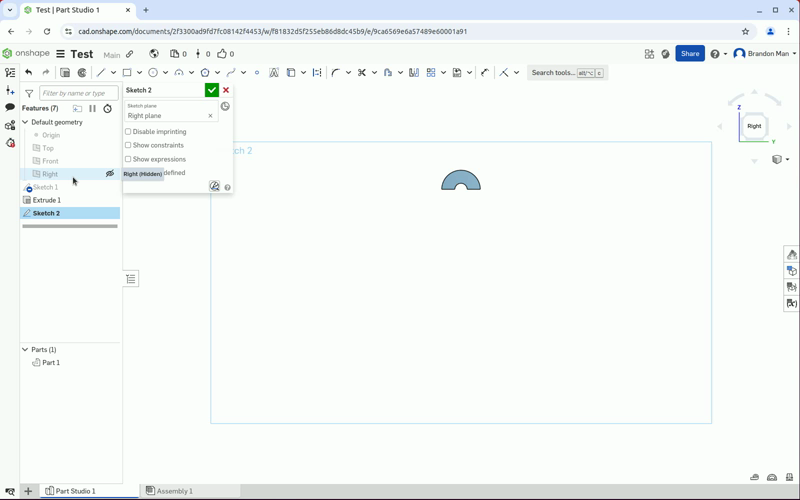
mouse_move(73, 352)
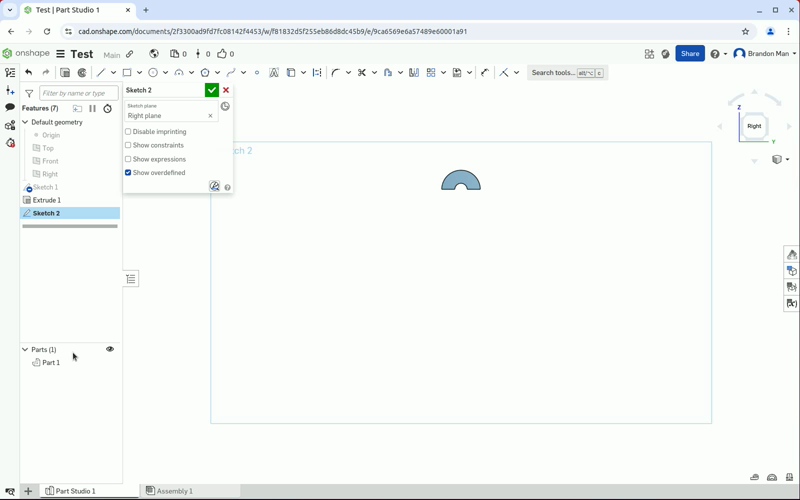
key(y)
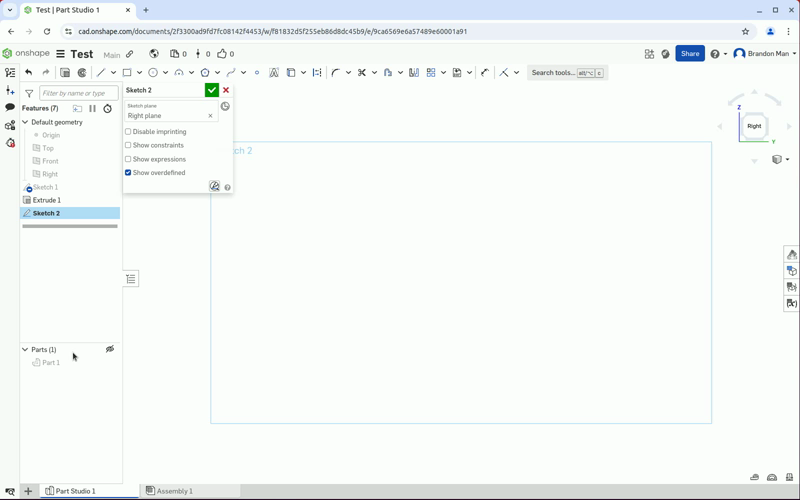
key(a)
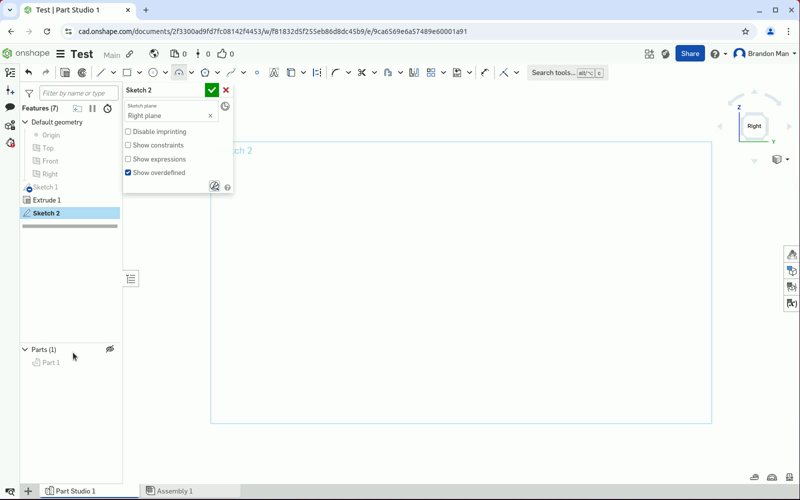
key_down(shift)
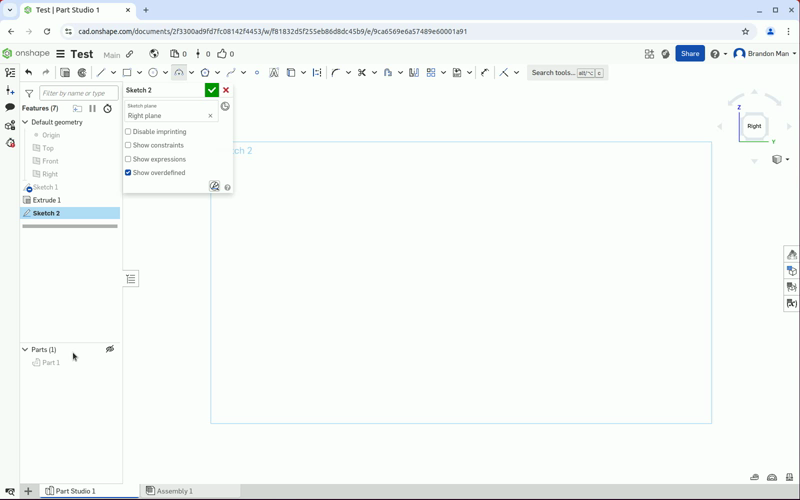
mouse_move(441, 282)
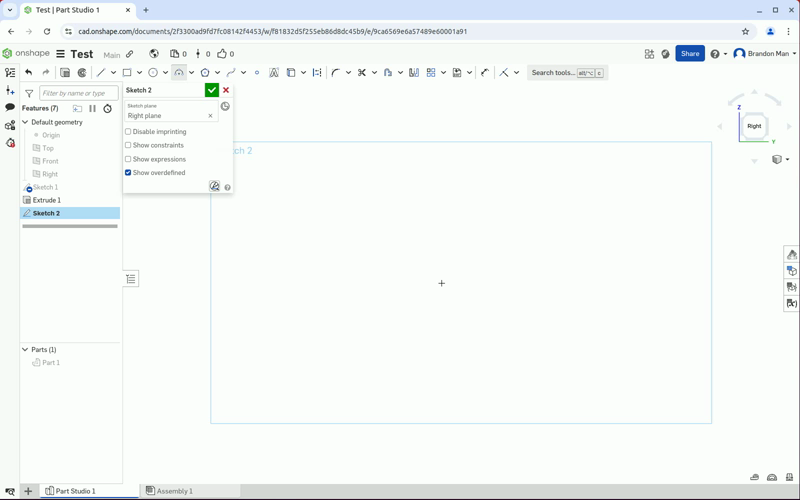
click(441, 282)
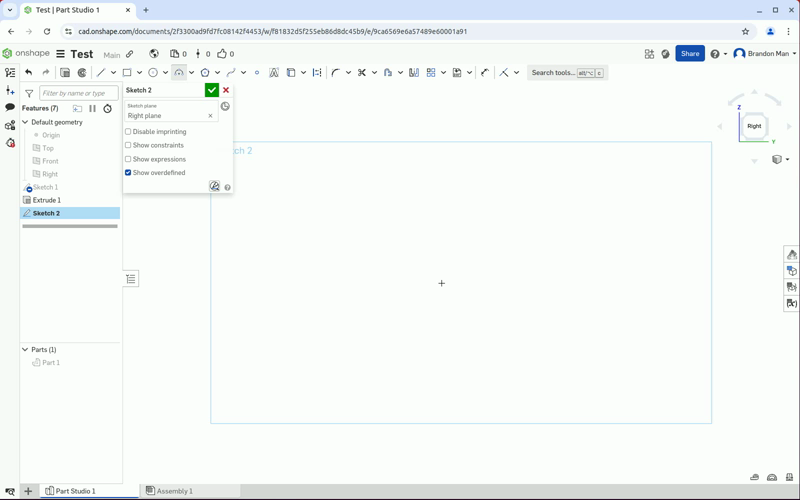
key_up(shift)
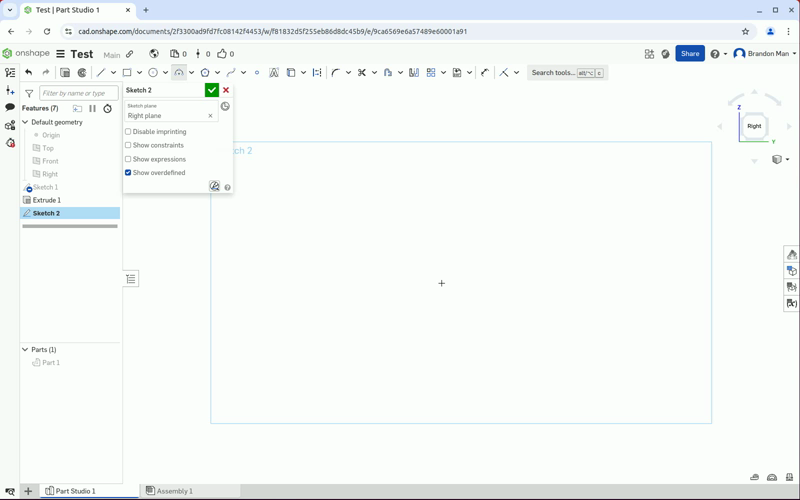
key_down(shift)
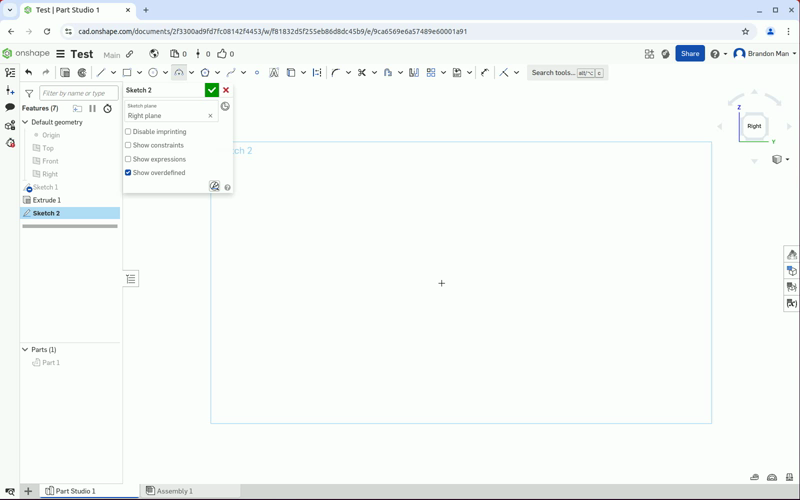
mouse_move(479, 282)
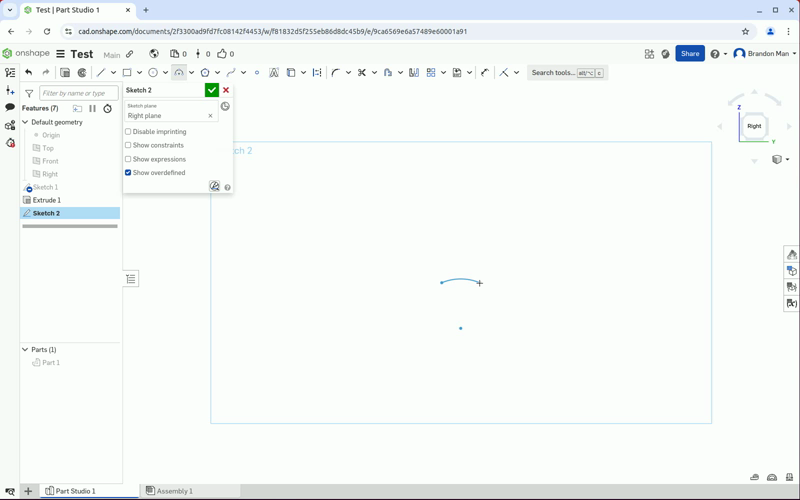
click(479, 282)
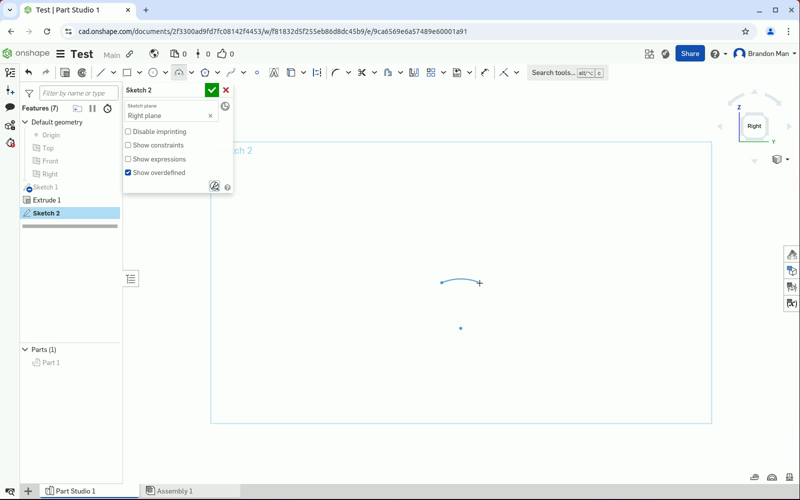
mouse_move(460, 301)
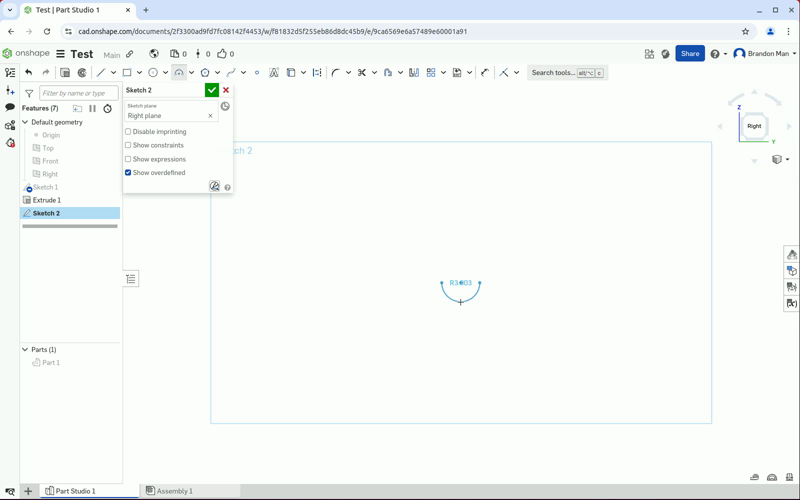
click(460, 301)
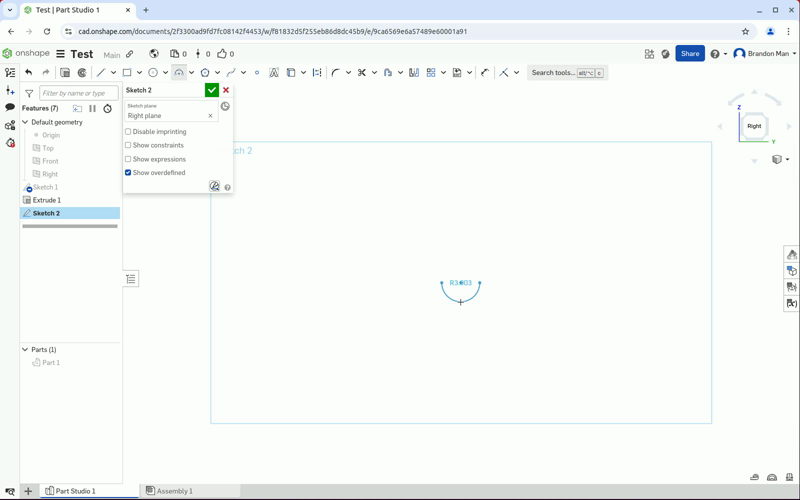
key_up(shift)
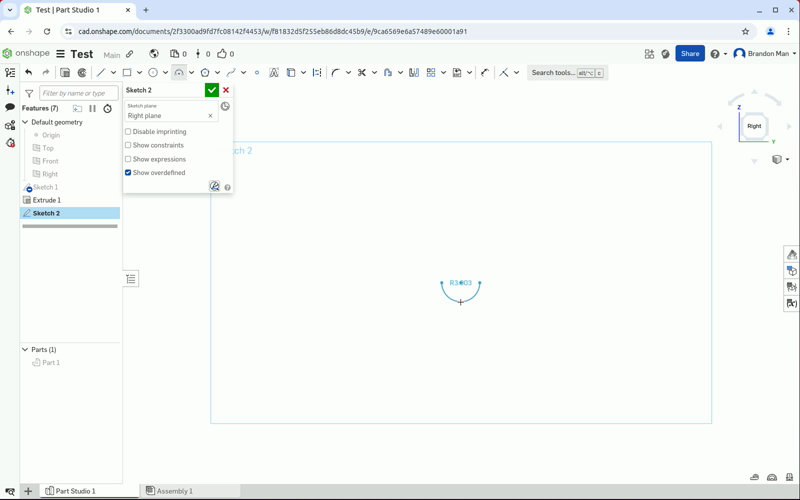
key(esc)
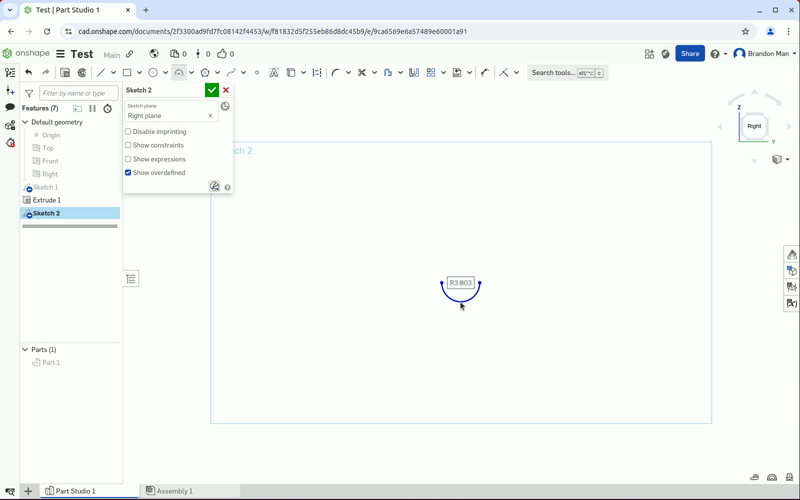
key(l)
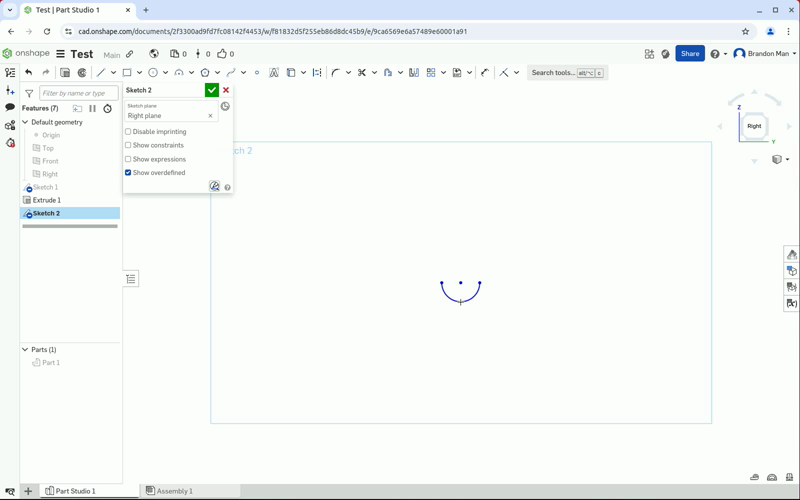
mouse_move(479, 282)
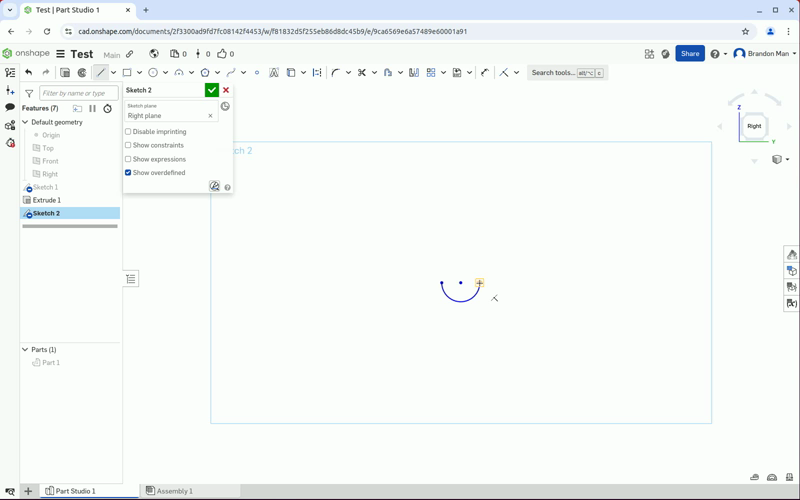
click(479, 282)
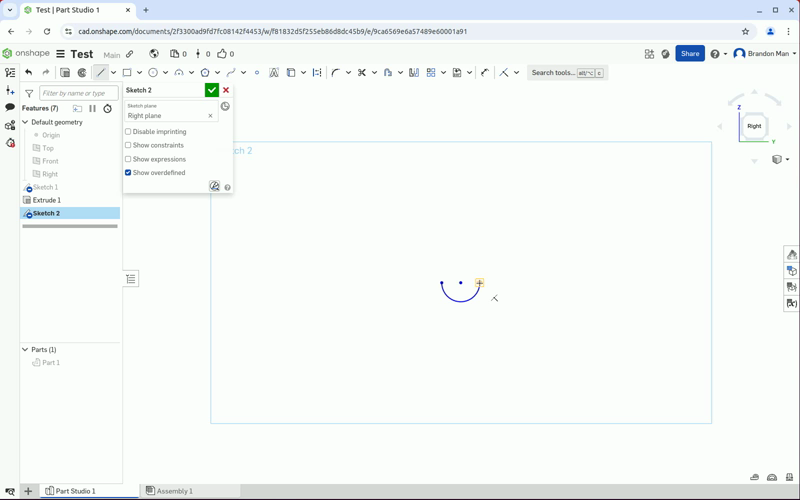
key_down(shift)
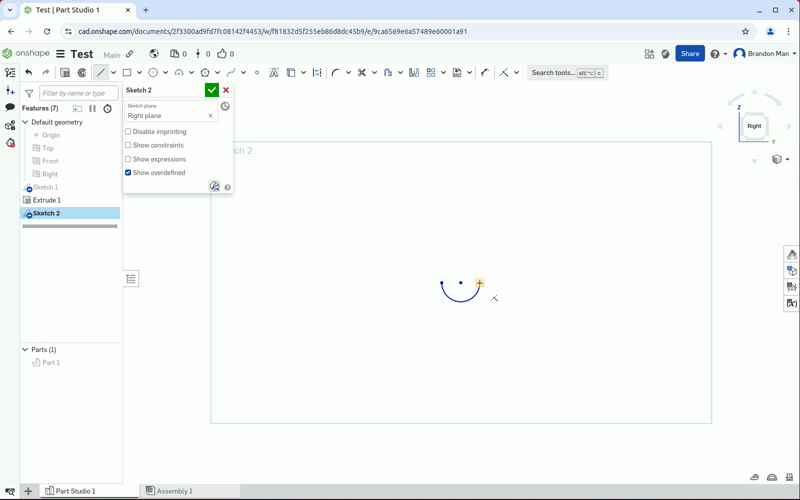
mouse_move(479, 189)
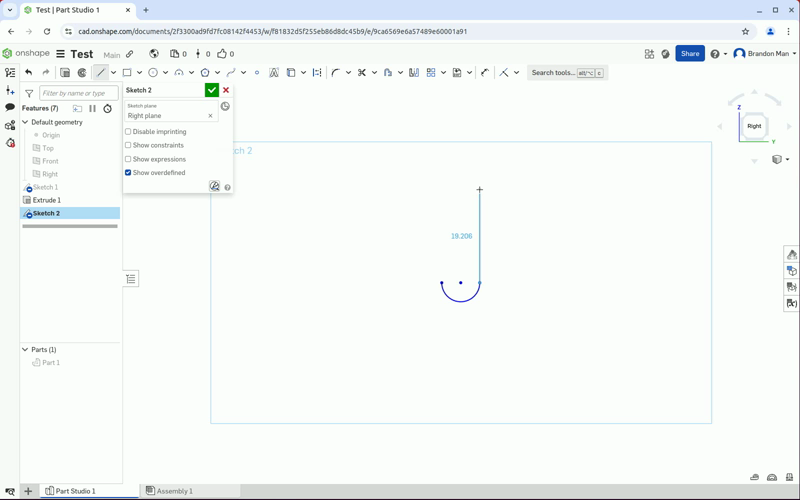
click(479, 189)
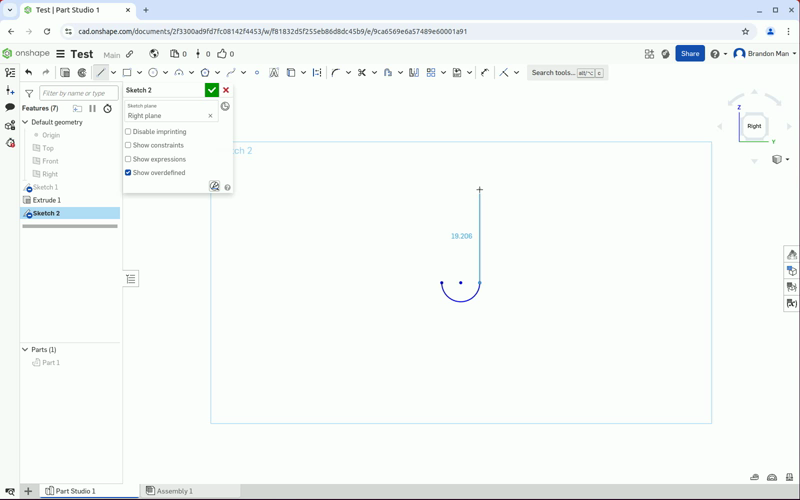
key_up(shift)
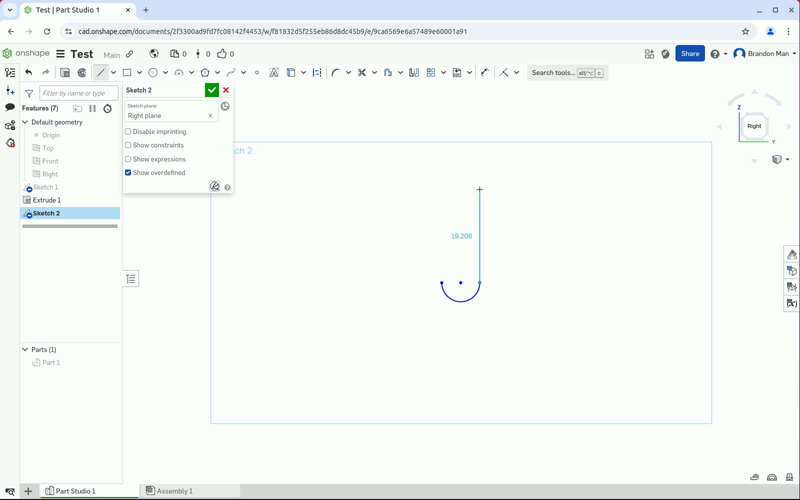
key_down(shift)
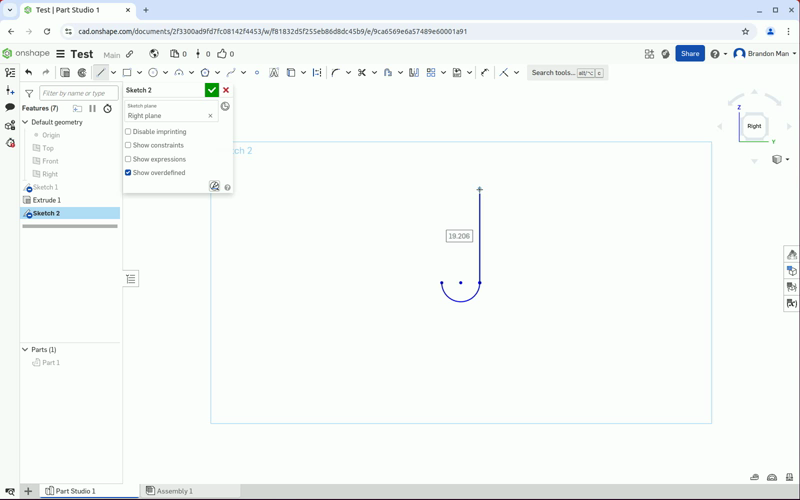
mouse_move(509, 189)
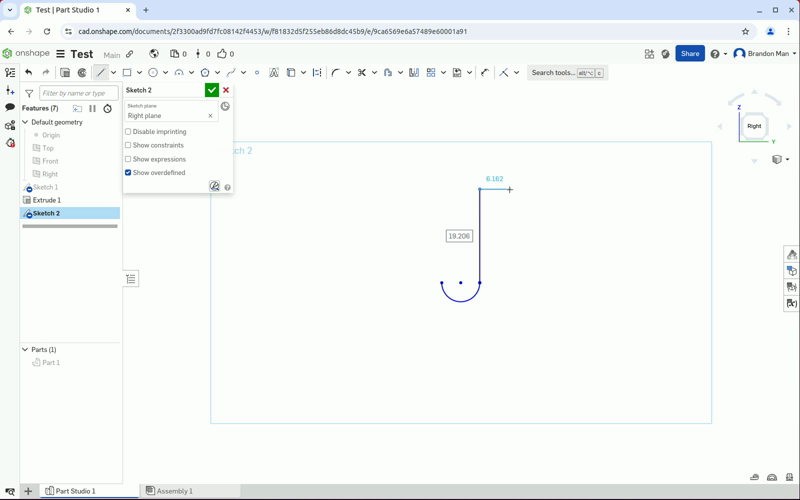
mouse_move(466, 189)
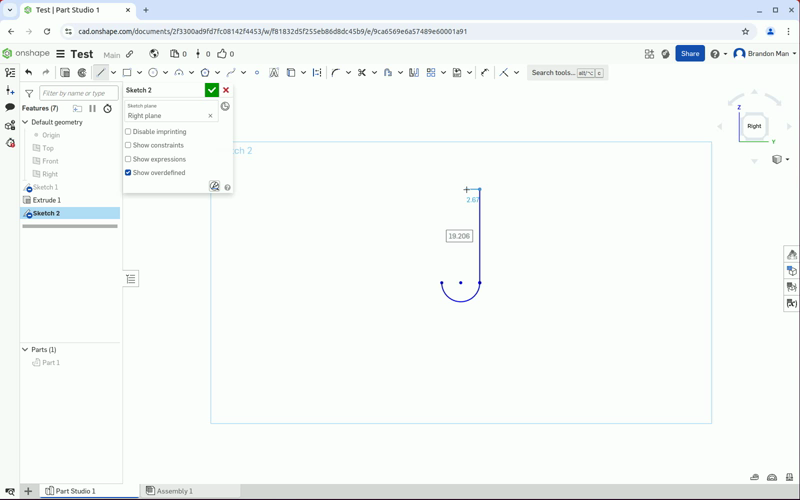
click(466, 189)
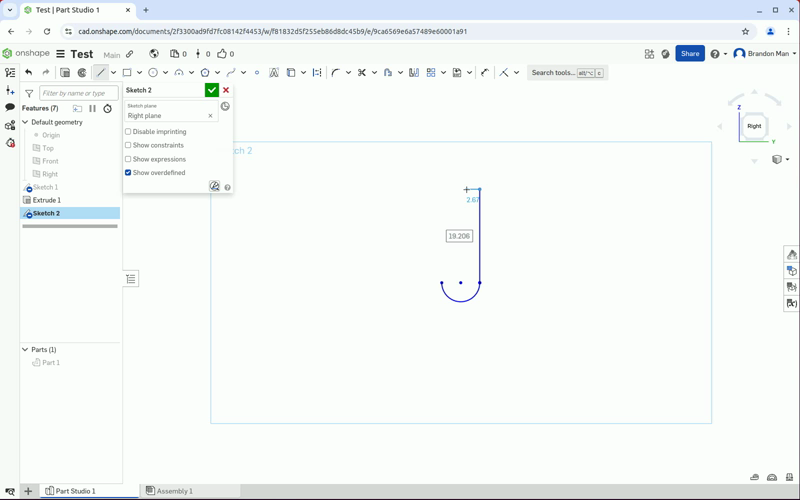
key_up(shift)
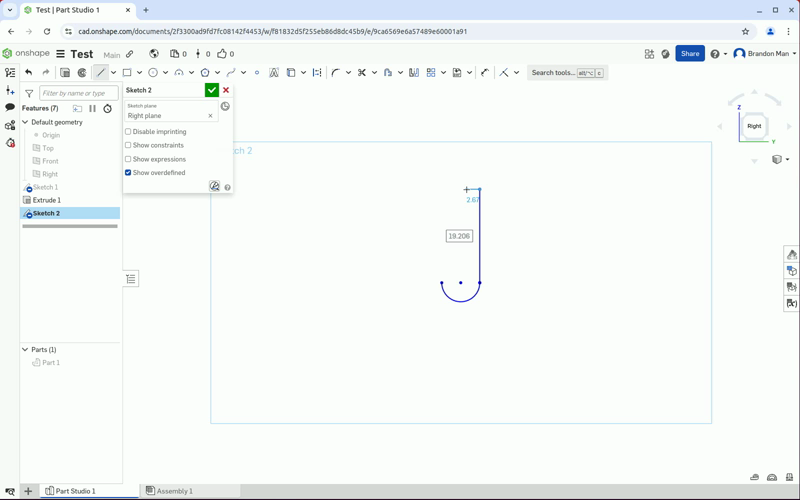
key(esc)
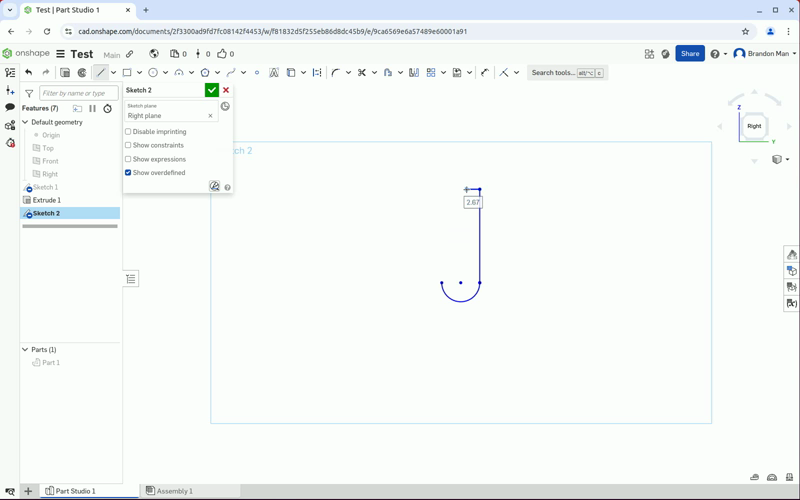
key(a)
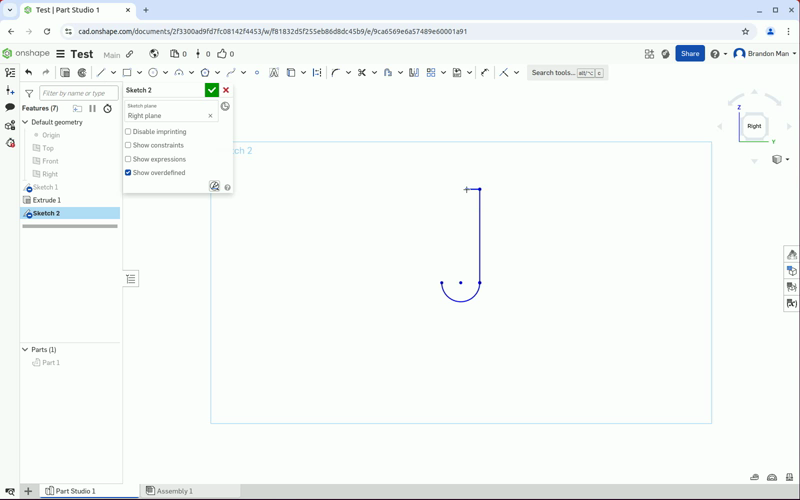
mouse_move(466, 189)
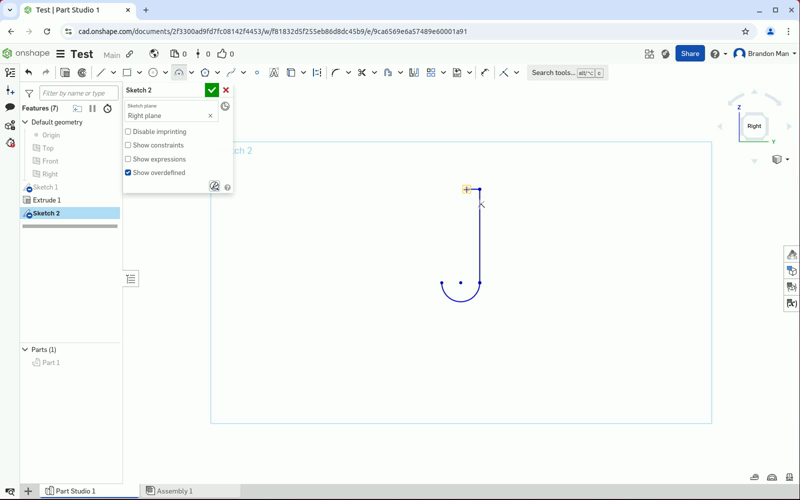
click(466, 189)
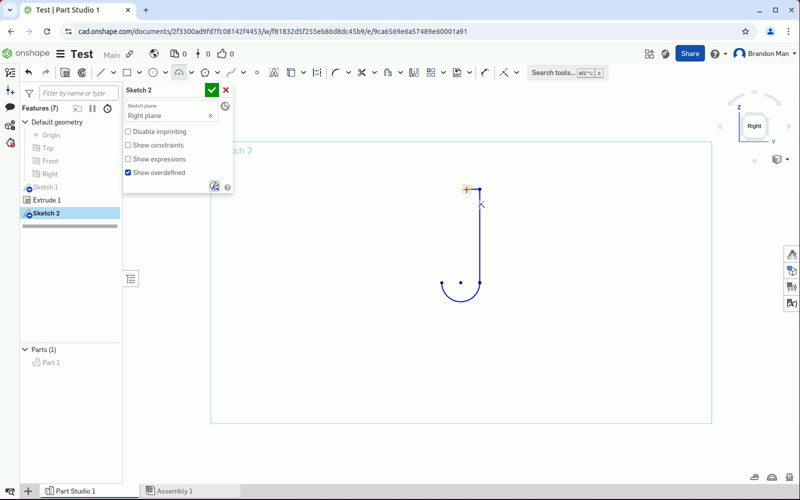
key_down(shift)
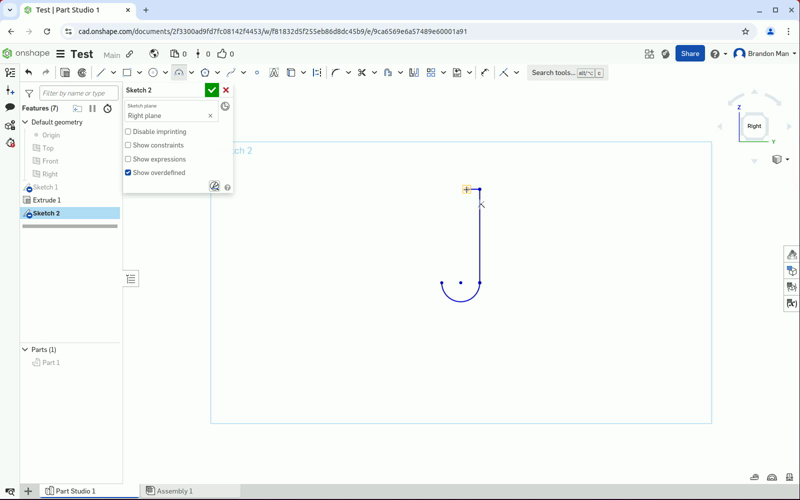
mouse_move(454, 189)
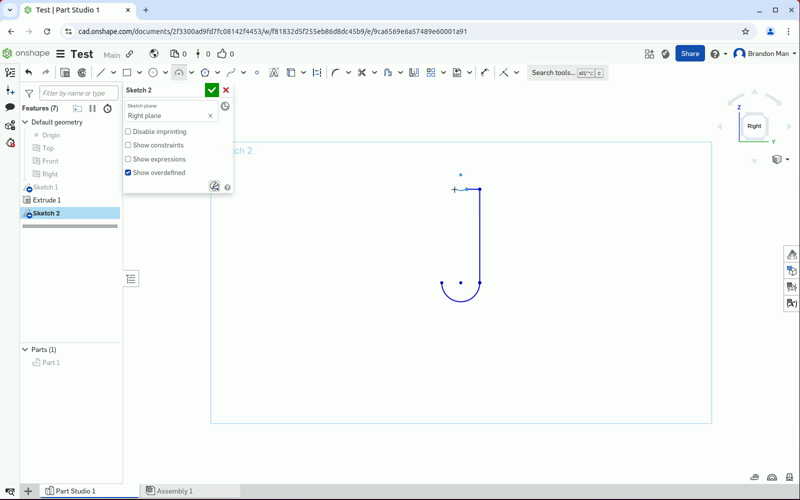
click(454, 189)
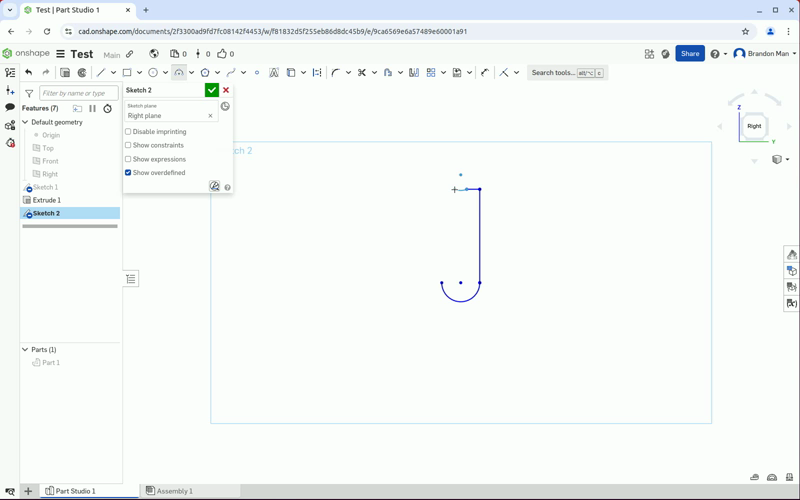
mouse_move(460, 195)
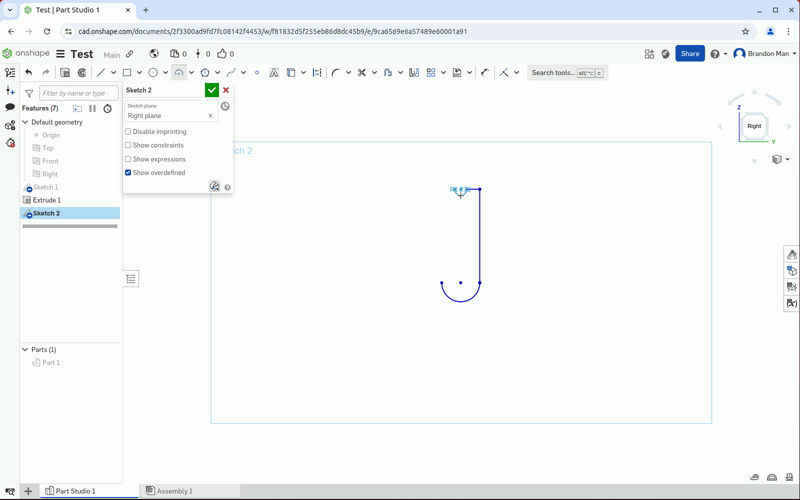
click(460, 195)
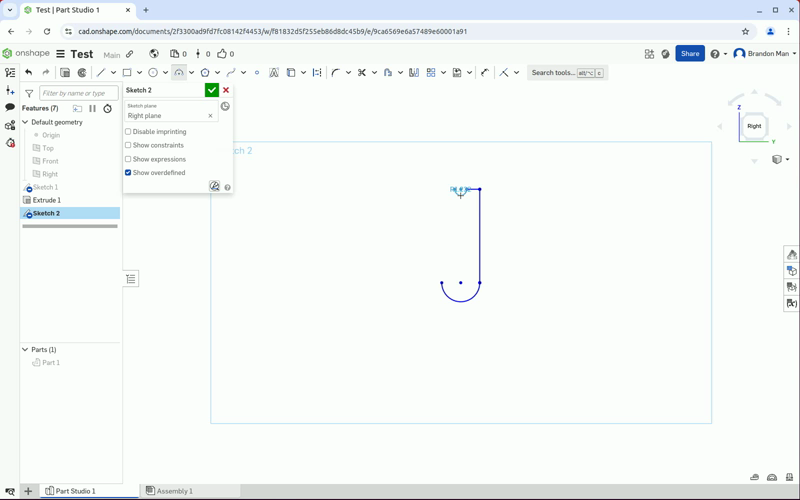
key_up(shift)
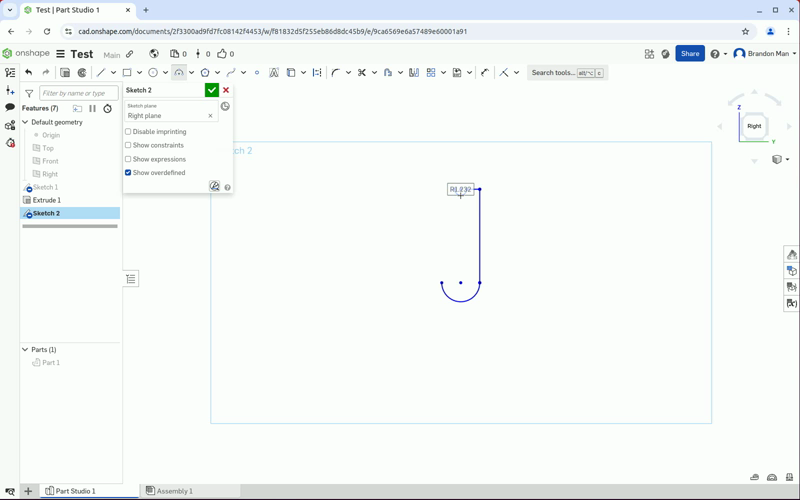
key(esc)
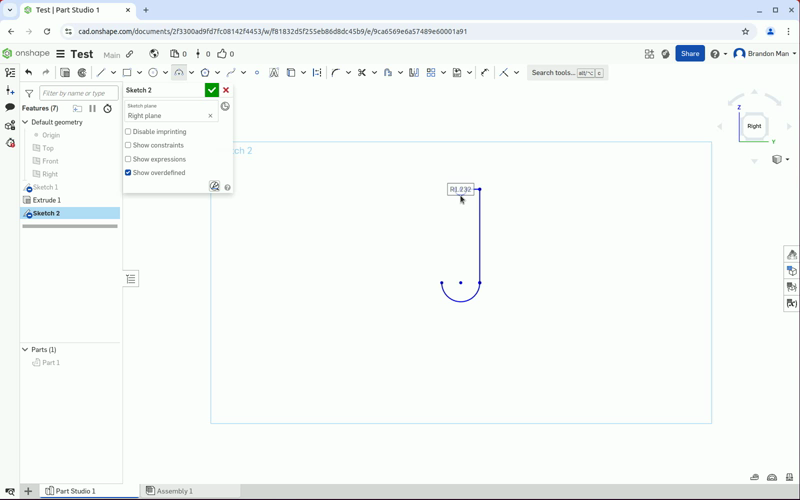
key(l)
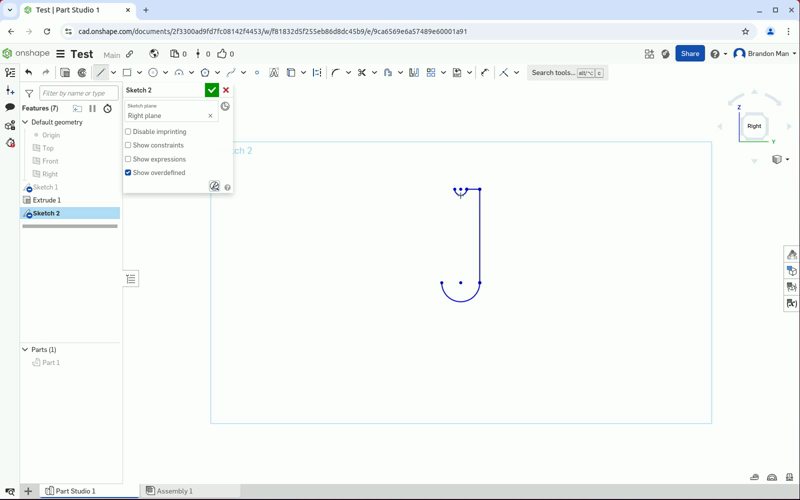
mouse_move(454, 189)
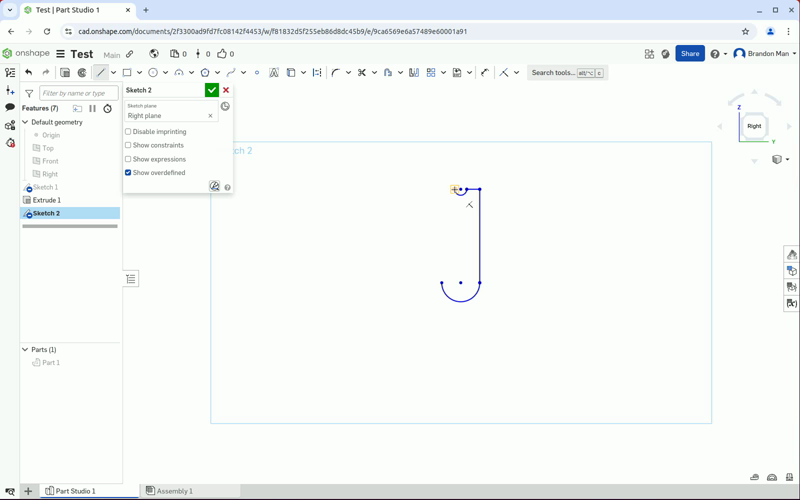
click(454, 189)
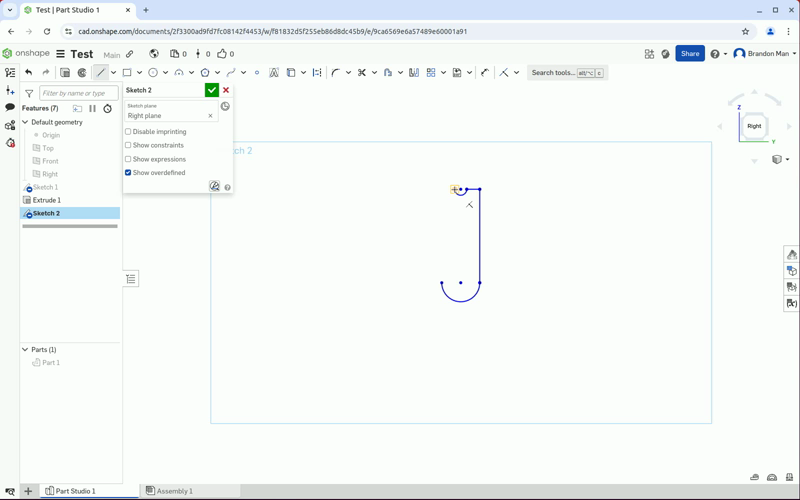
key_down(shift)
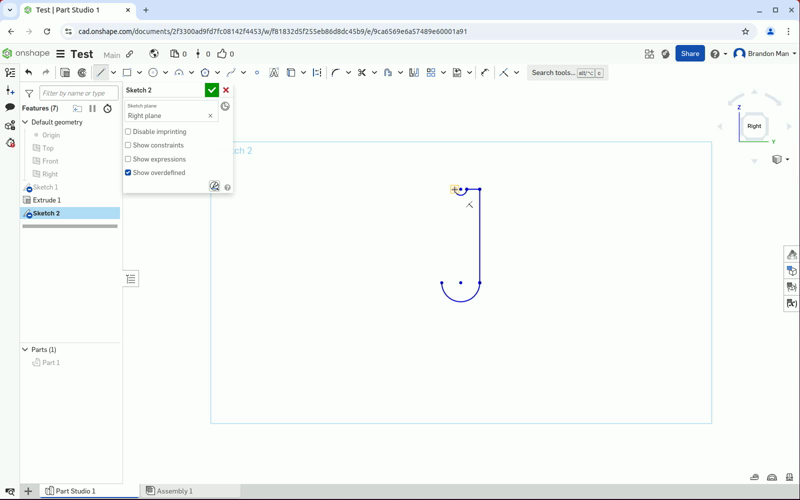
mouse_move(484, 189)
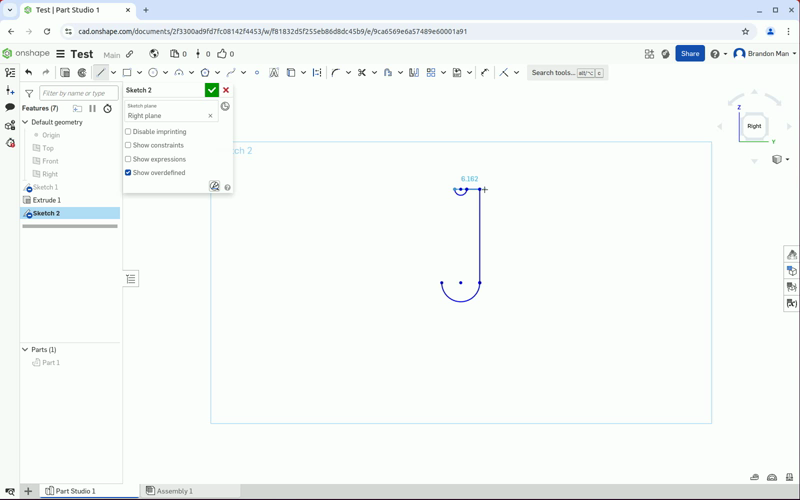
mouse_move(441, 189)
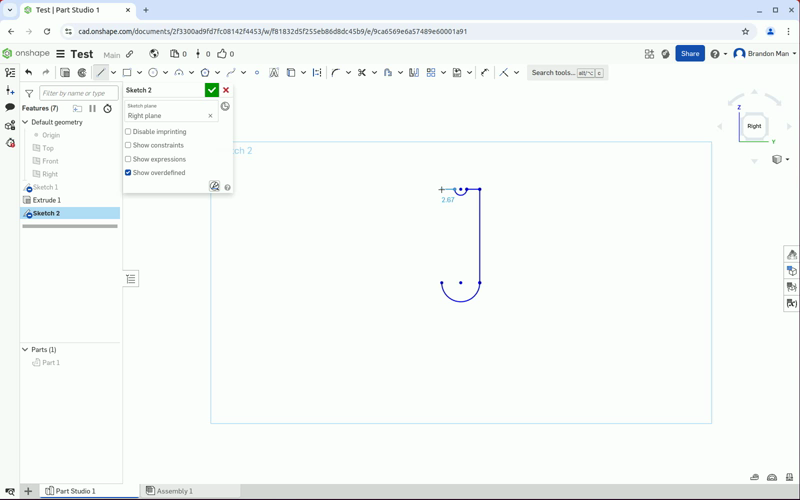
click(441, 189)
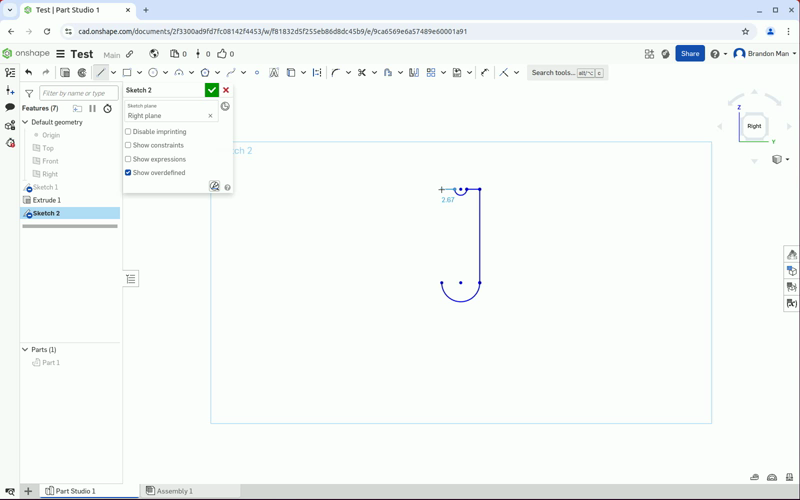
key_up(shift)
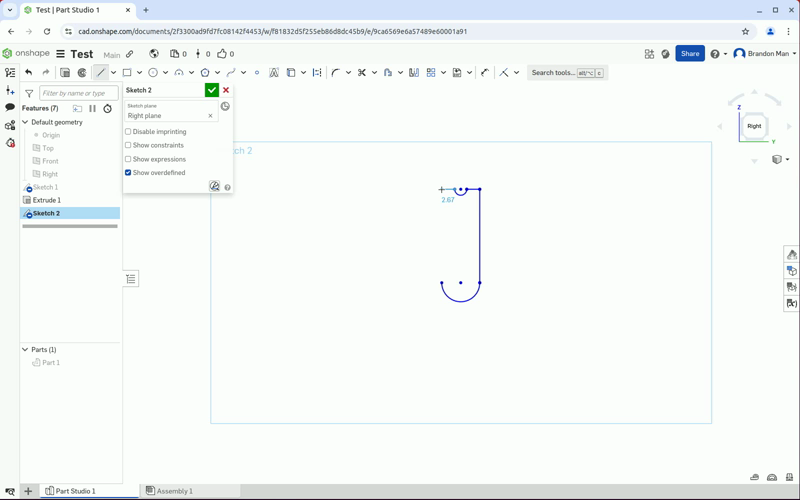
key_down(shift)
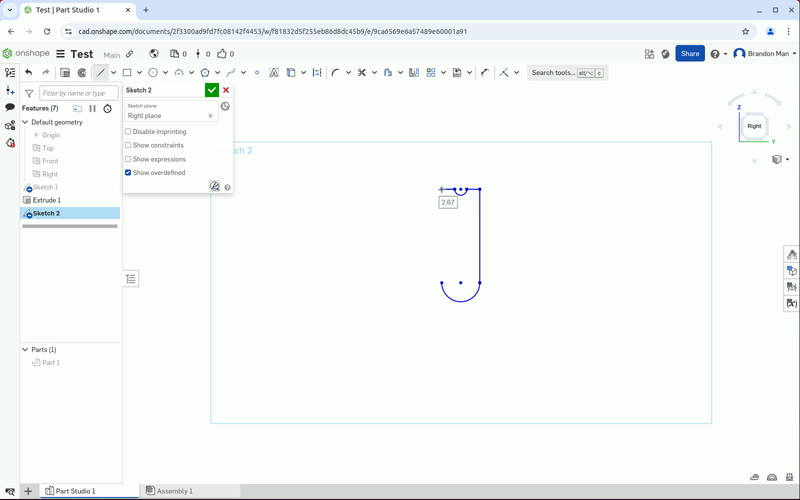
mouse_move(441, 282)
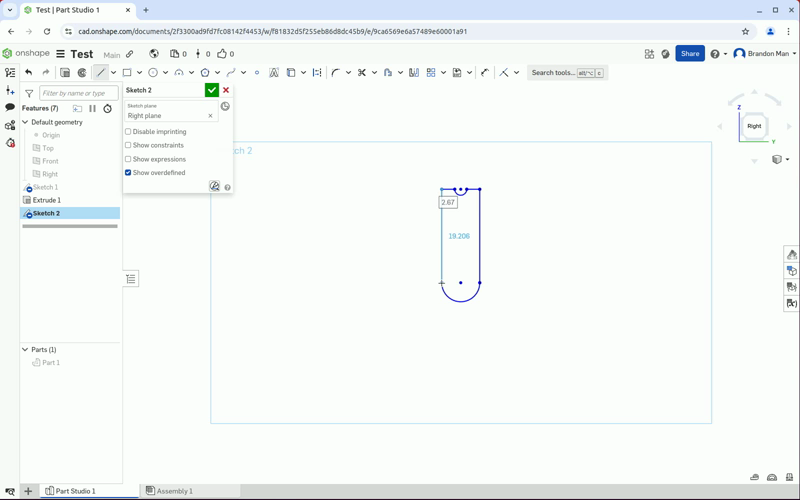
key_up(shift)
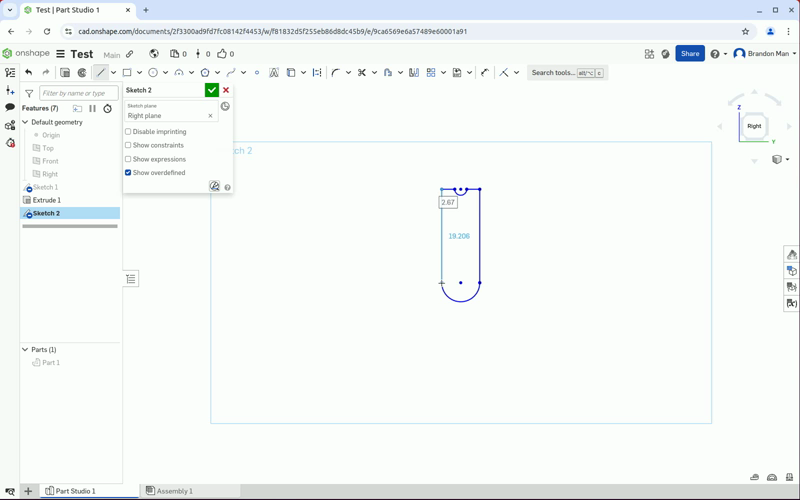
click(441, 282)
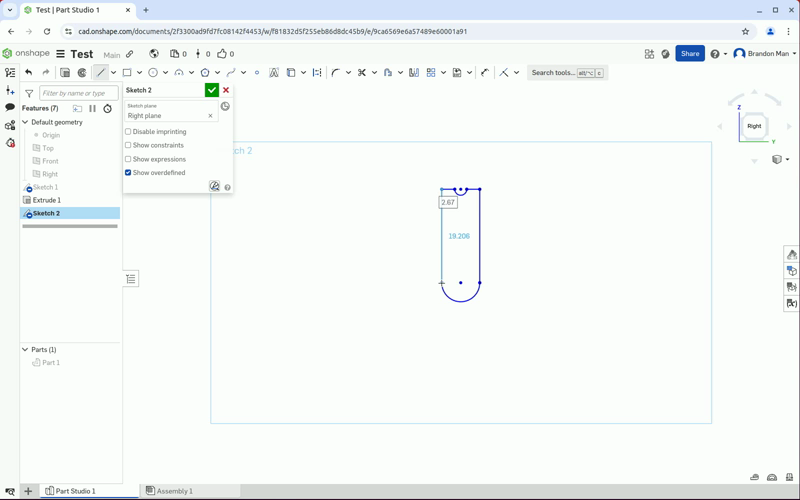
key(esc)
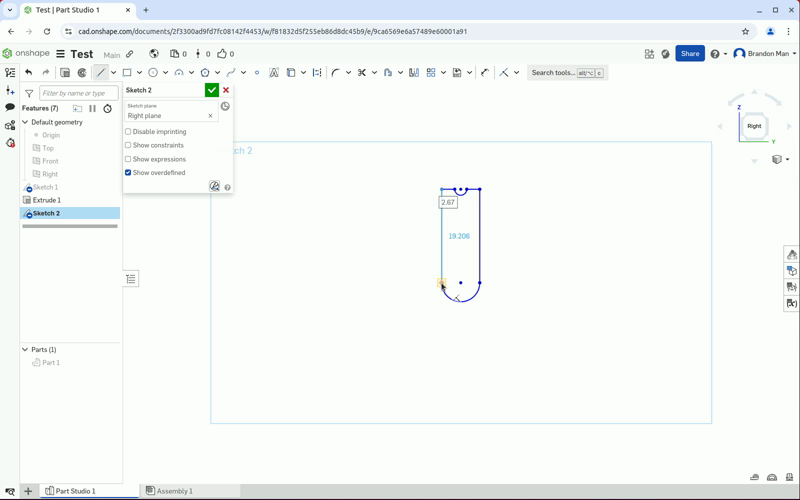
key(c)
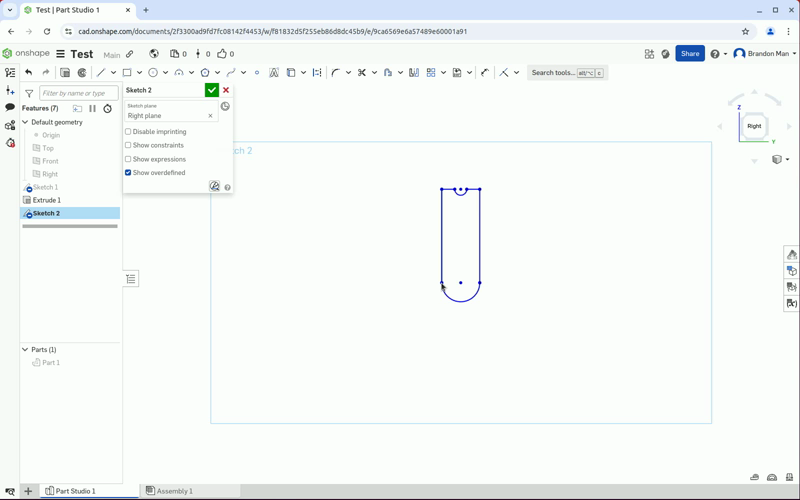
key_down(shift)
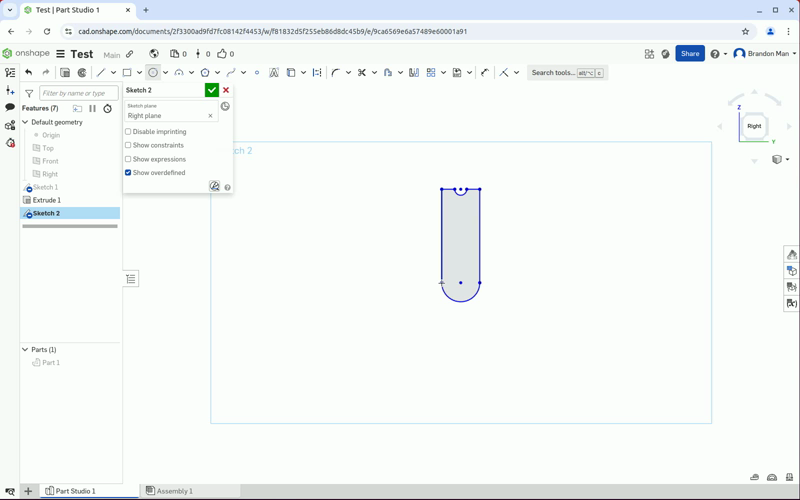
mouse_move(460, 282)
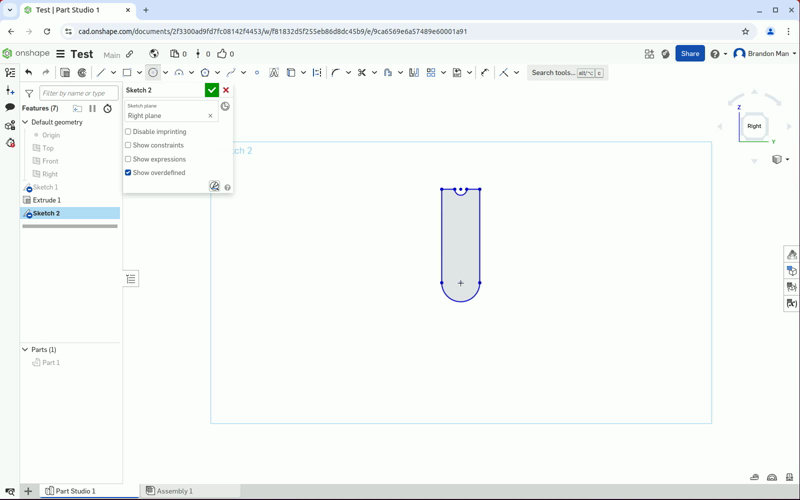
click(460, 282)
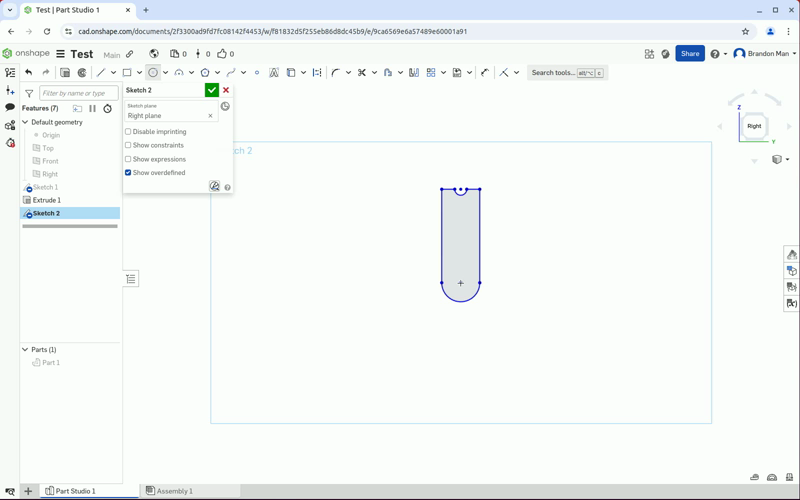
key_up(shift)
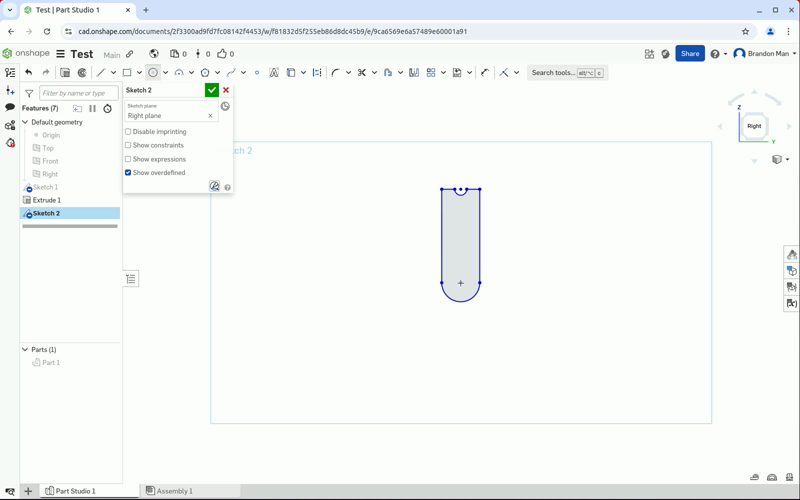
mouse_move(466, 282)
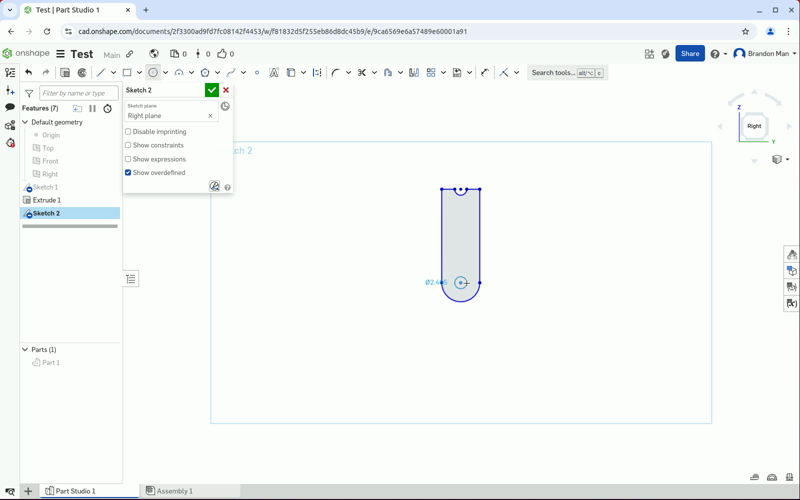
click(466, 282)
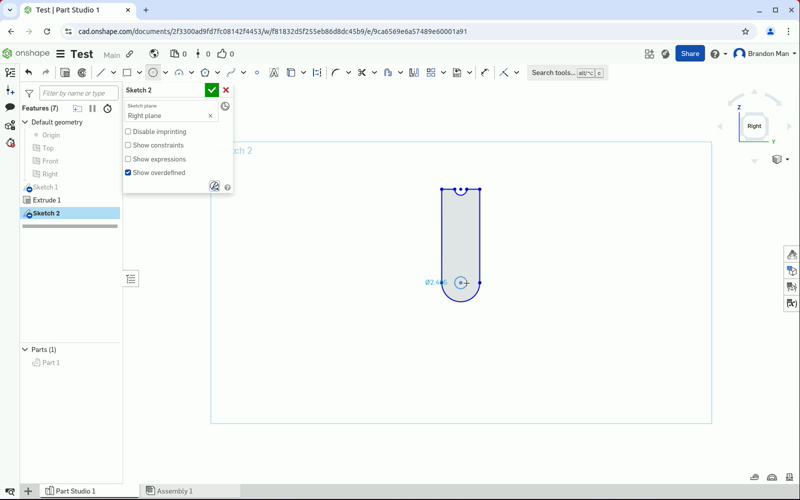
key(esc)
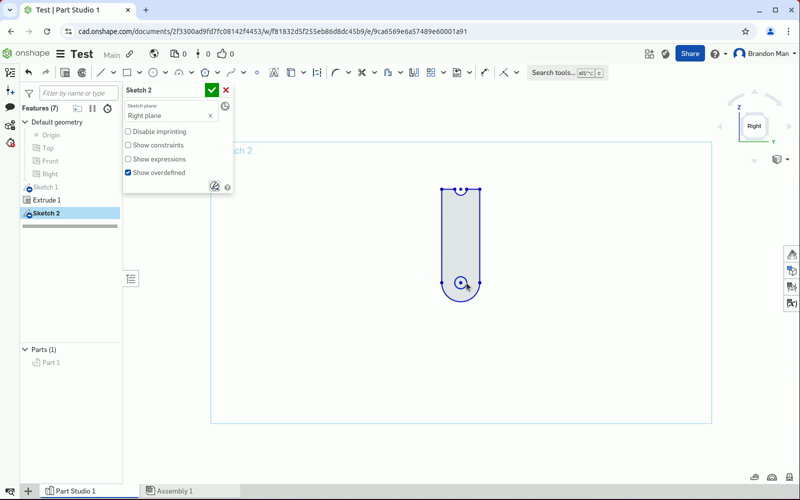
mouse_move(449, 263)
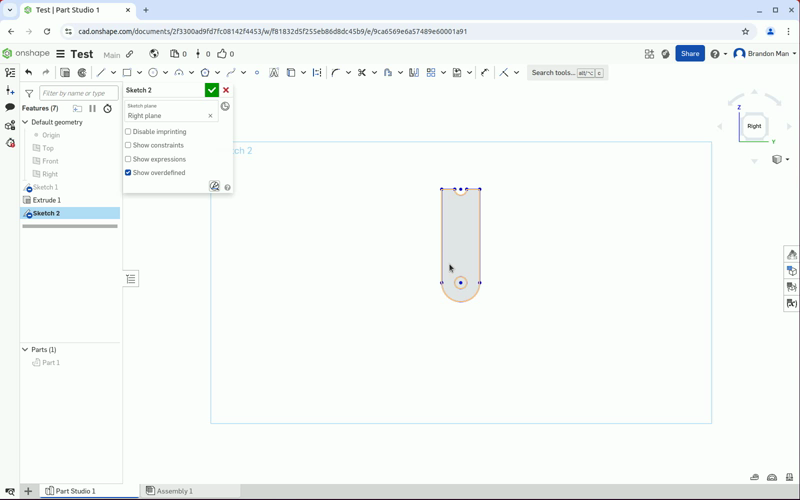
click(449, 263)
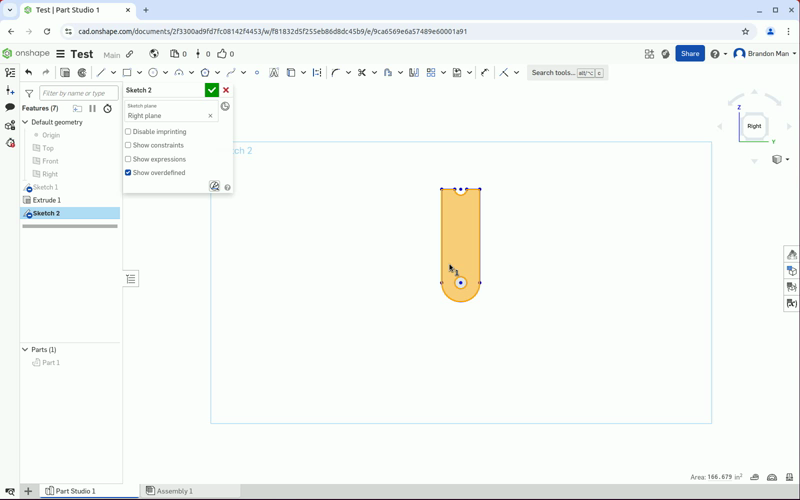
mouse_move(73, 352)
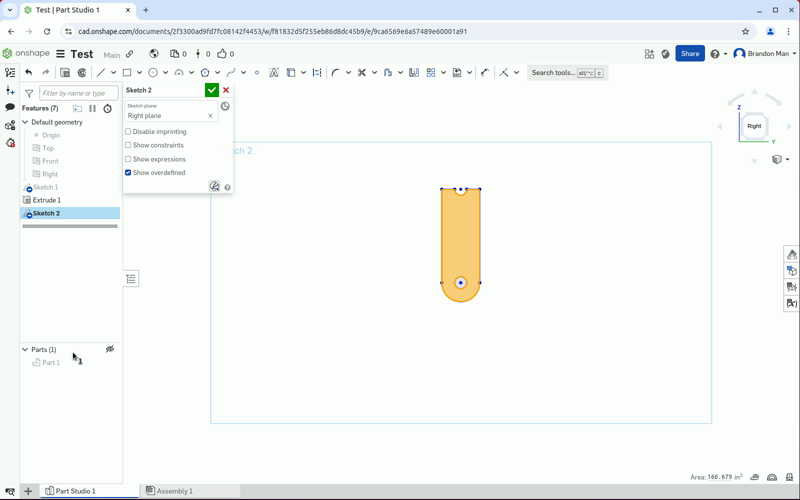
key(shift+y)
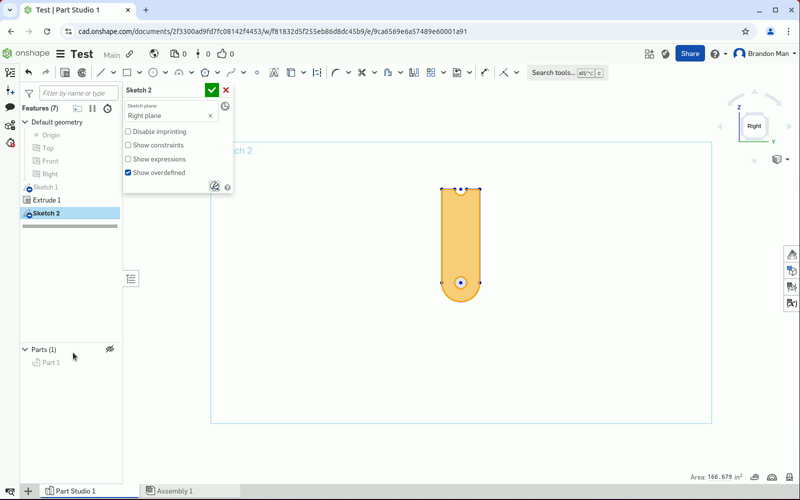
key(shift+e)
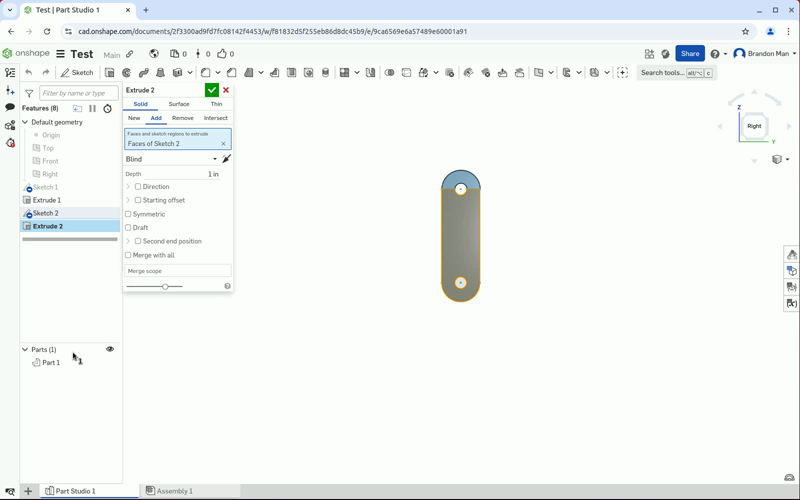
mouse_move(143, 106)
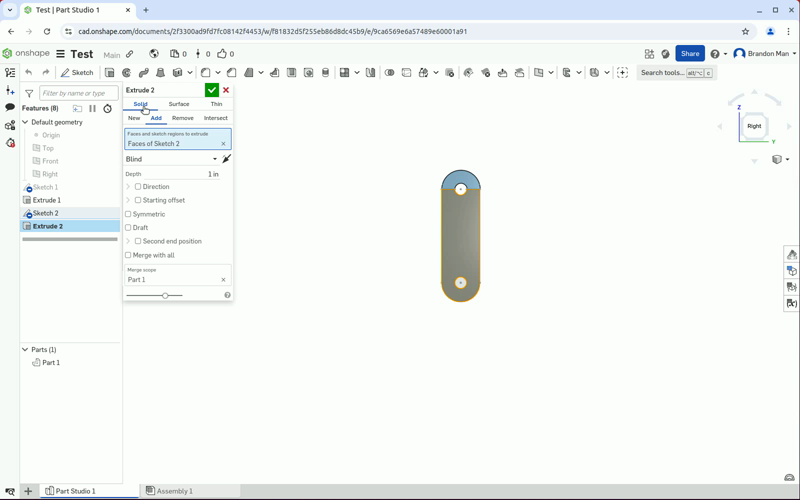
click(143, 106)
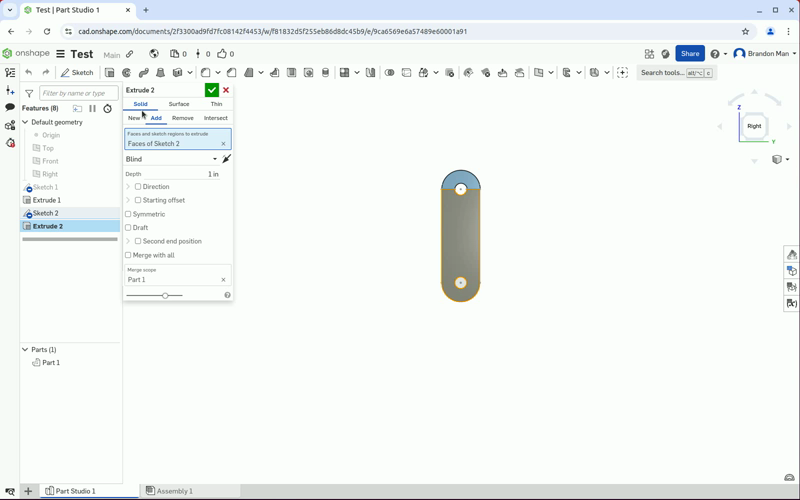
mouse_move(137, 120)
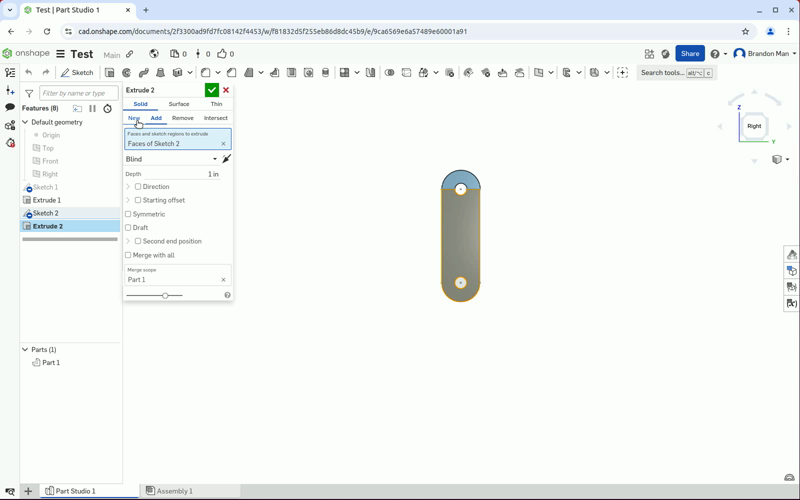
click(137, 120)
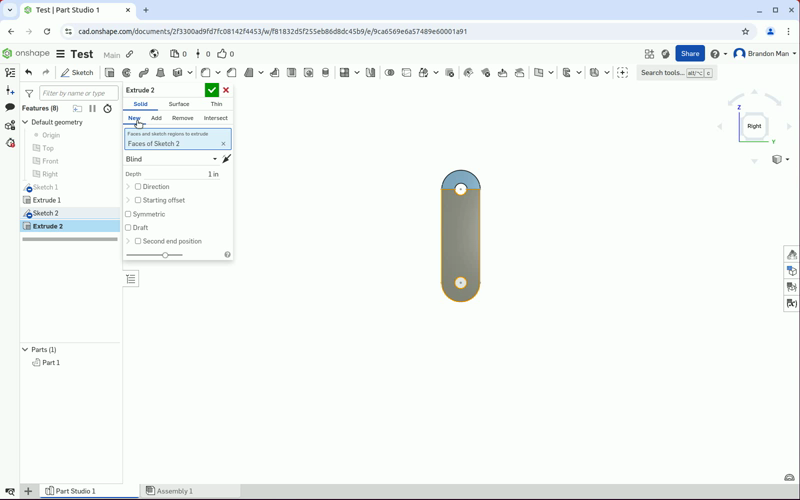
key(tab, 4)
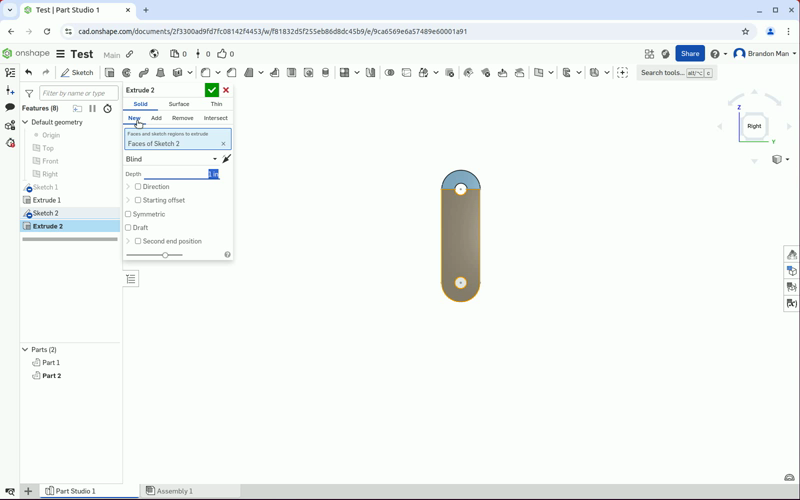
text(2.648)
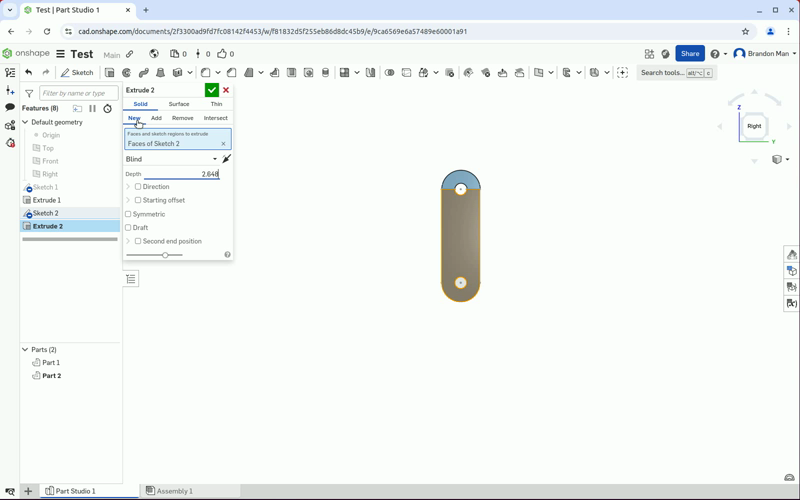
key(enter)
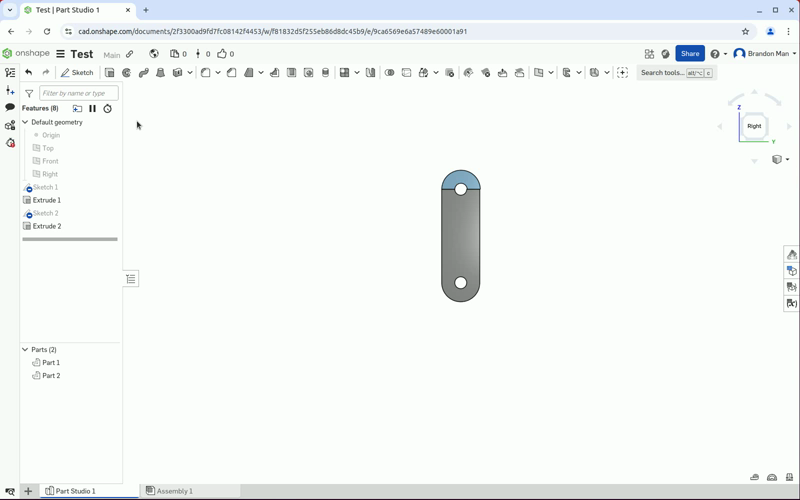
key(shift+h)
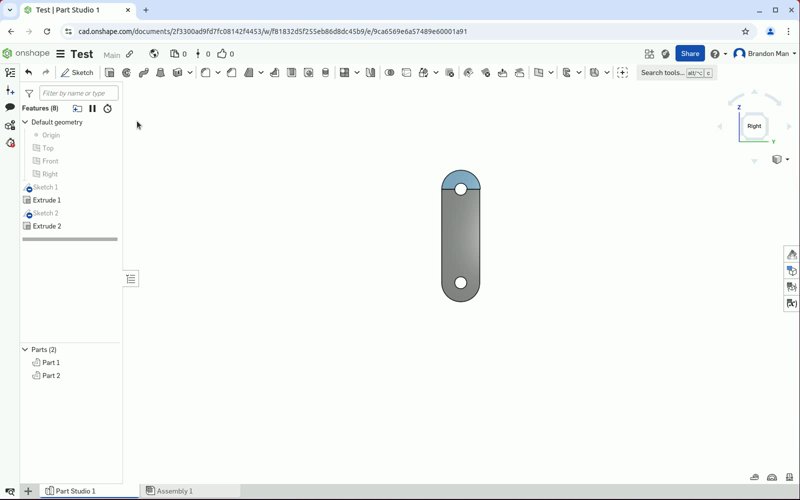
key(shift+h)
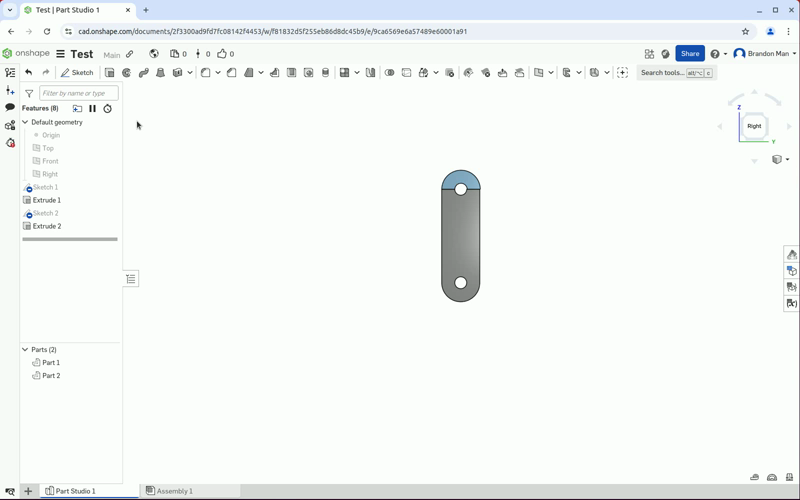
key(shift+7)
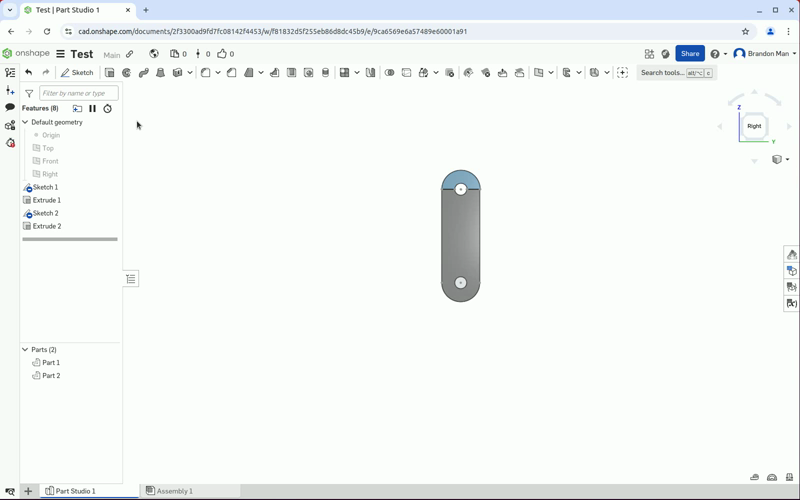
key(right, 2)
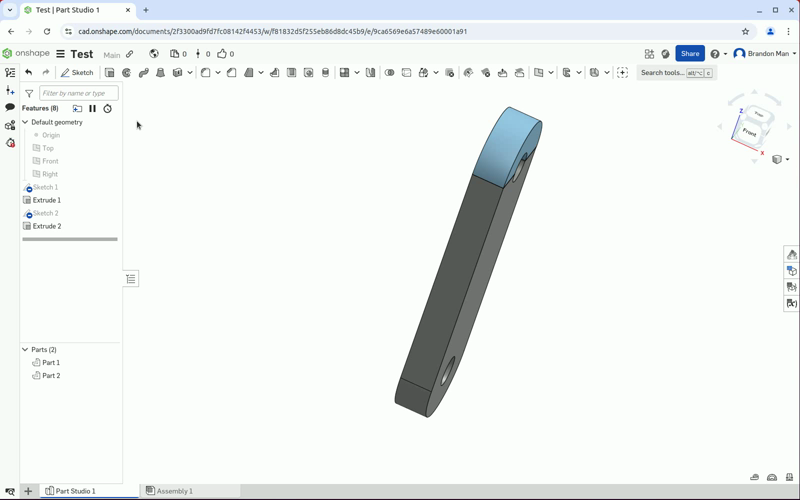
key(down, 2)
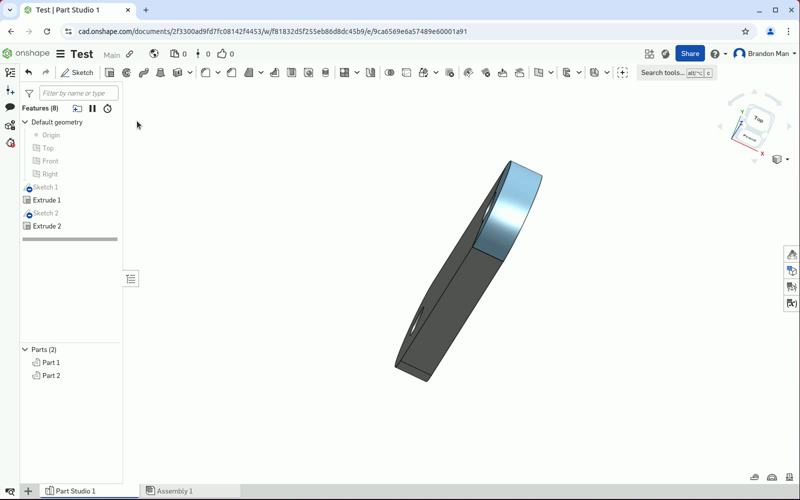
key(up, 2)
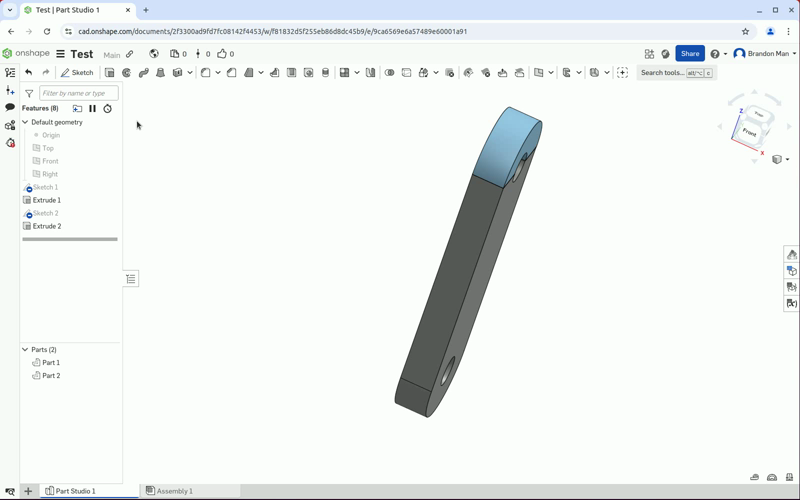
key(left, 2)
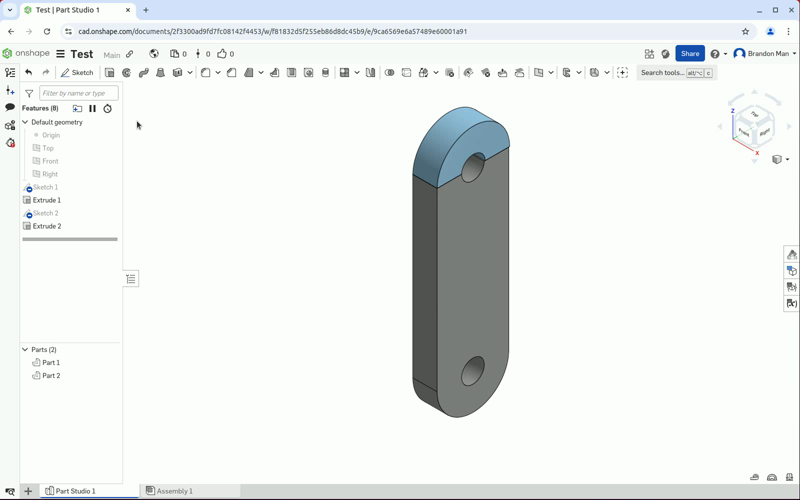
mouse_move(73, 189)
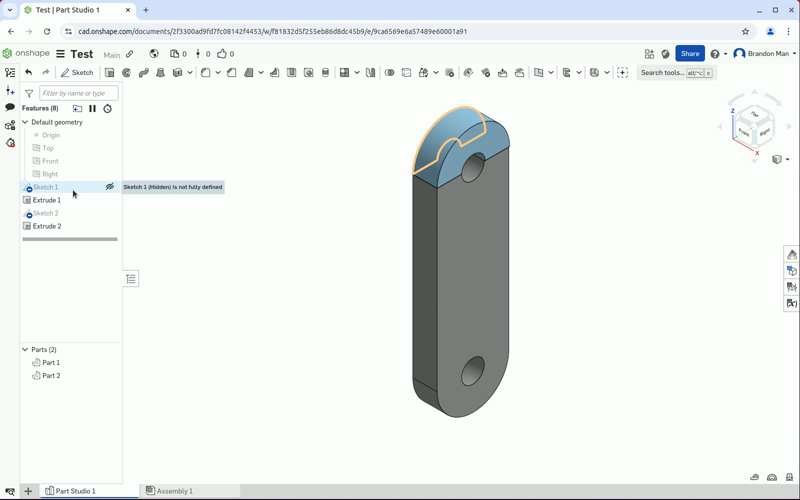
click(73, 189)